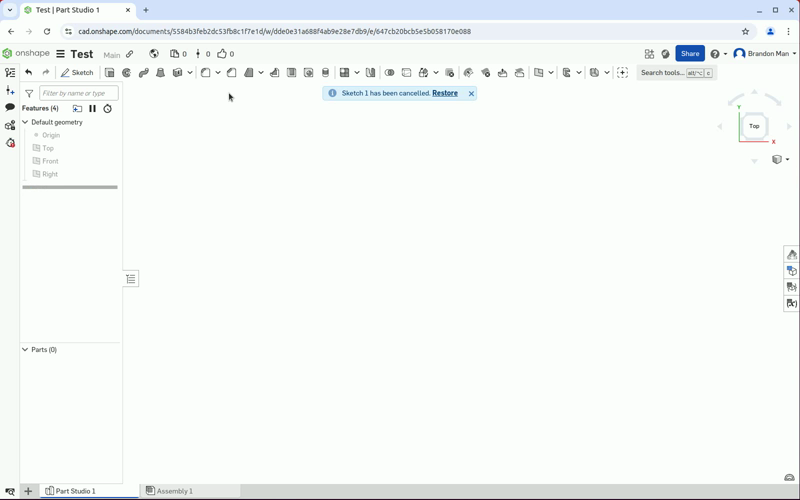
key(shift+h)
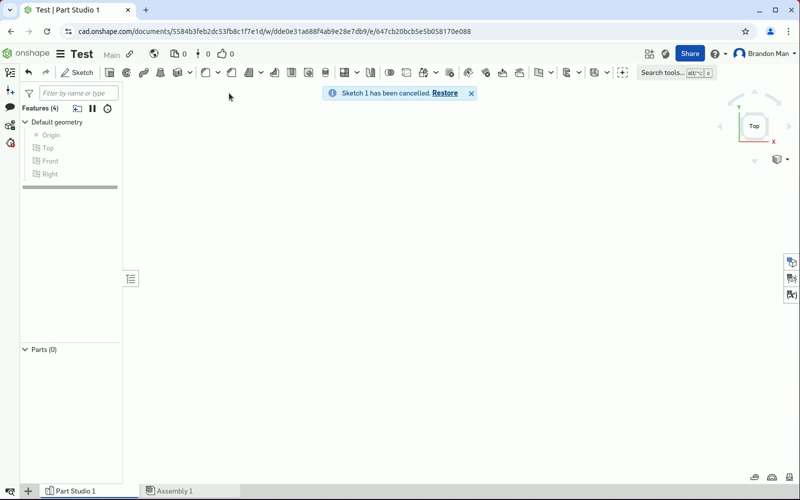
mouse_move(73, 352)
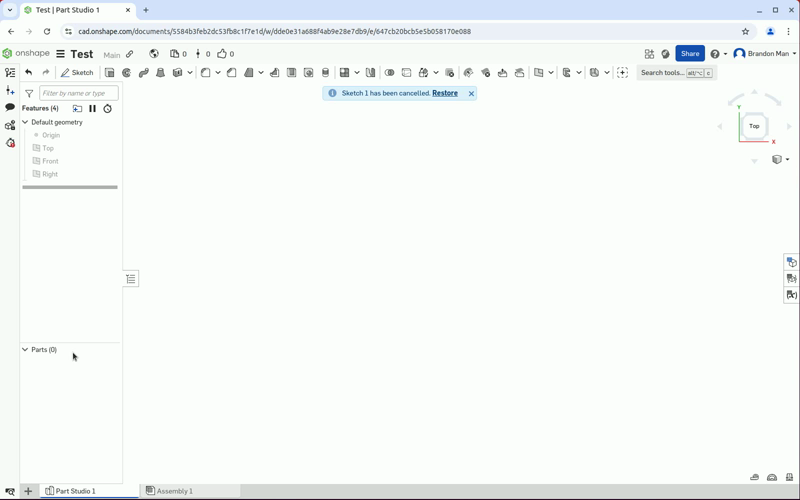
key(y)
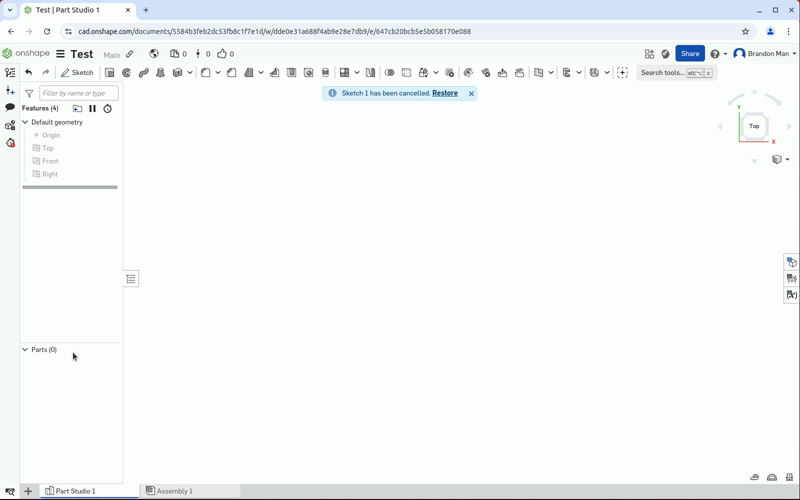
key(shift+p)
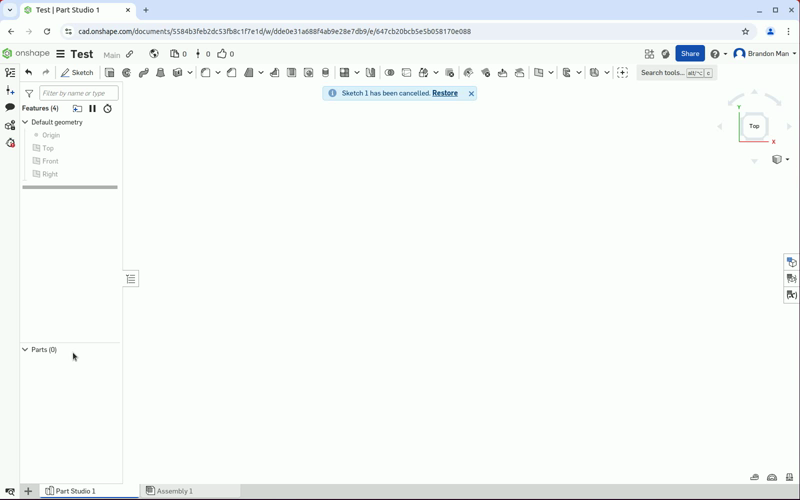
key(space)
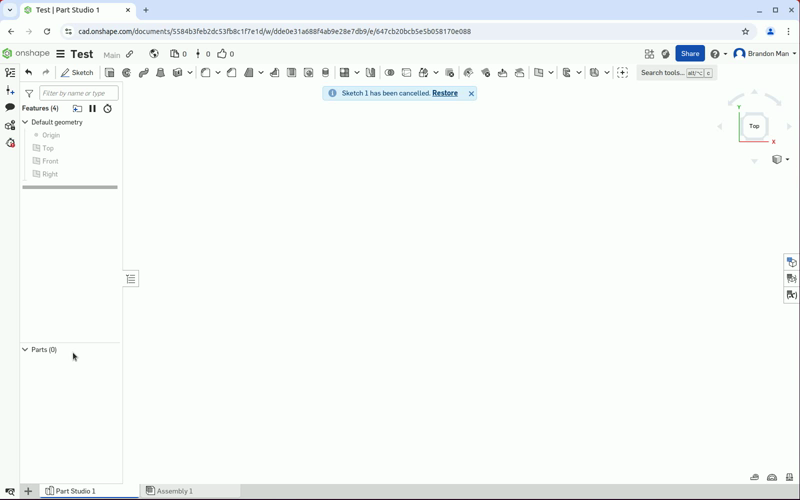
key_down(shift)
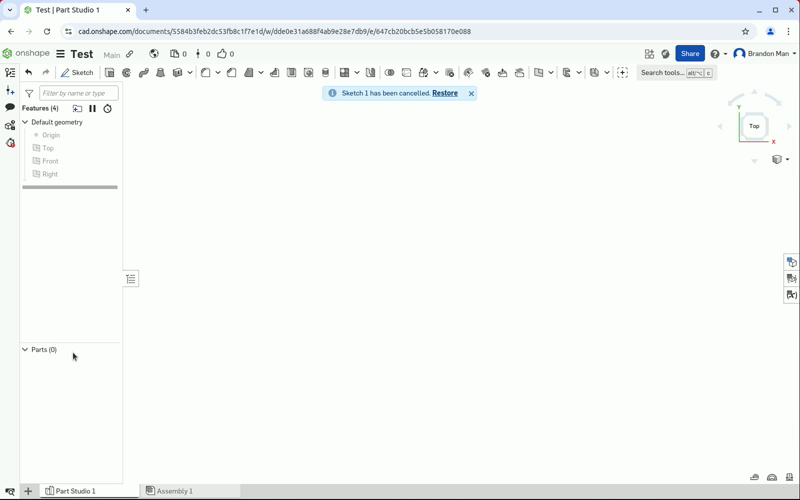
key(up)
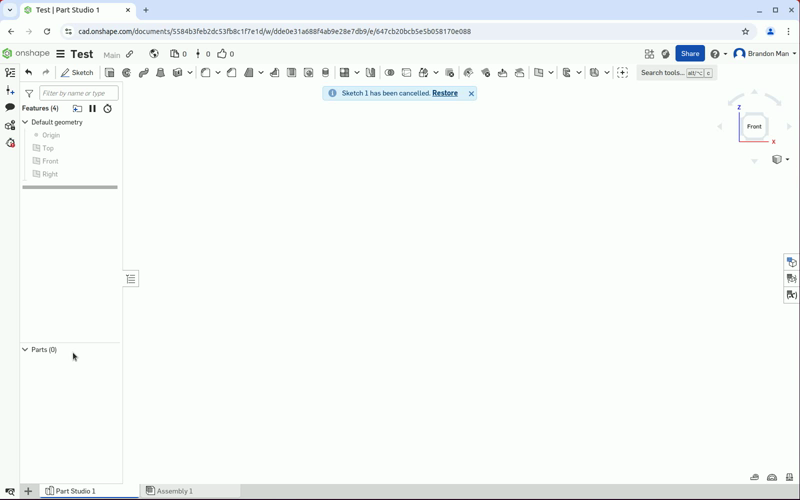
key_up(shift)
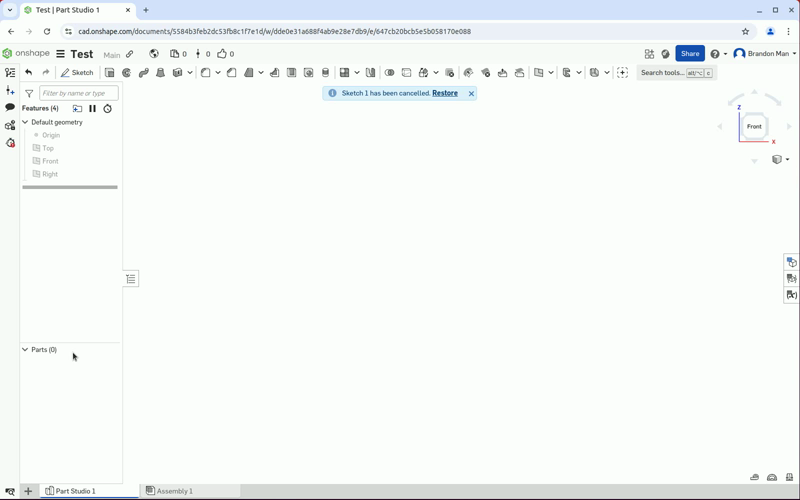
mouse_move(73, 352)
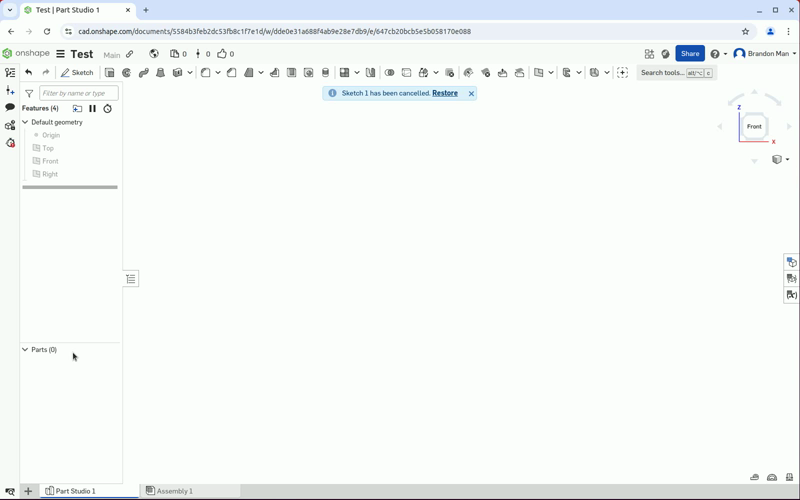
key(shift+y)
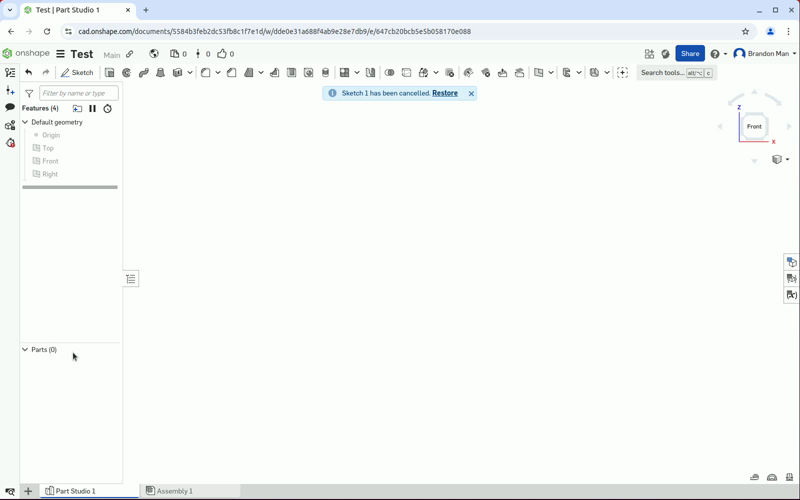
key(shift+s)
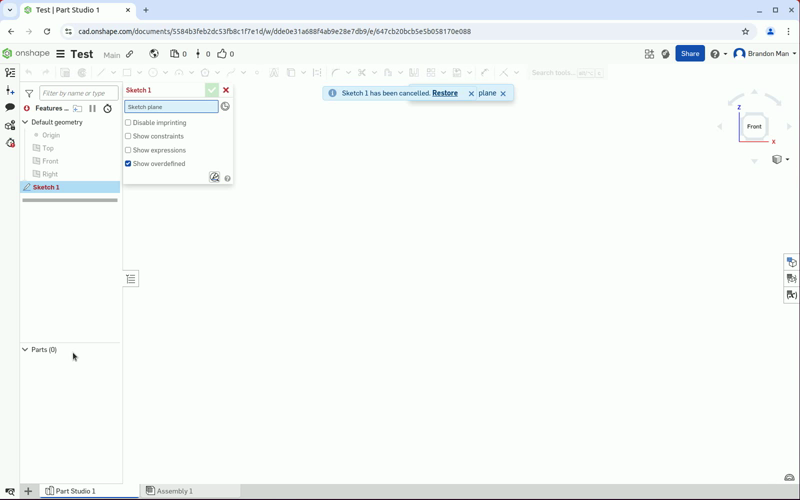
mouse_move(73, 163)
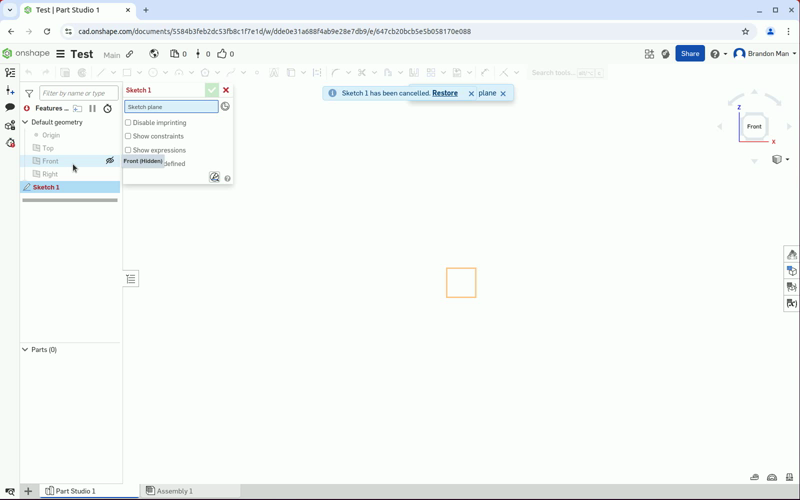
click(73, 163)
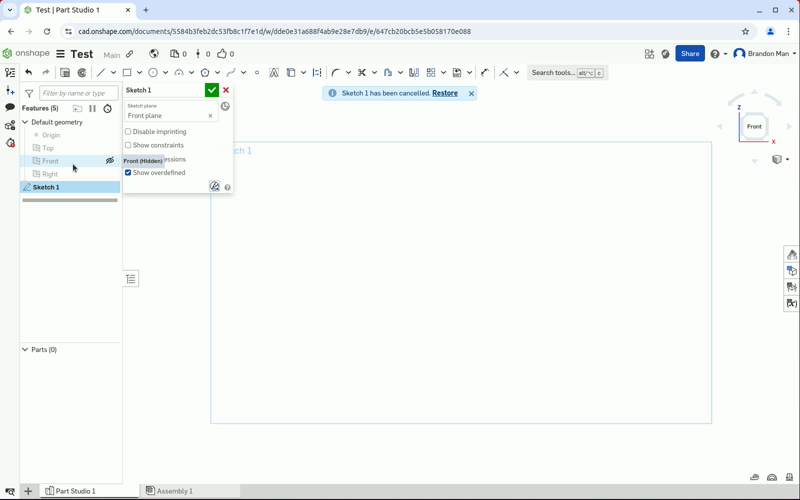
mouse_move(73, 352)
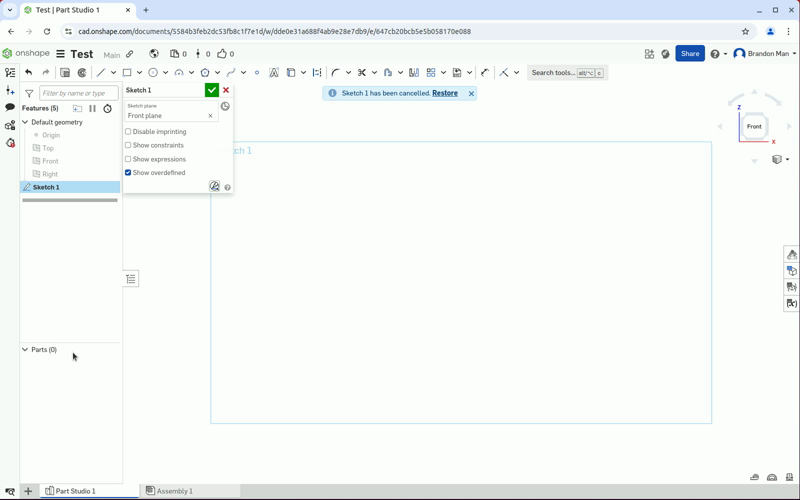
key(y)
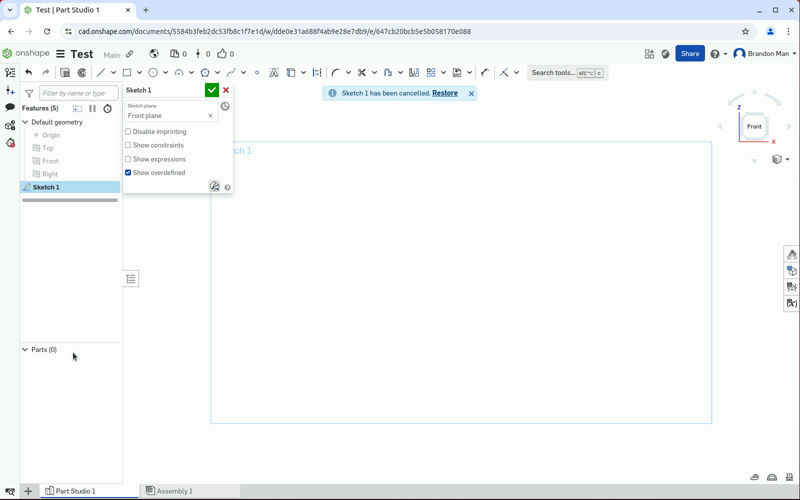
key(c)
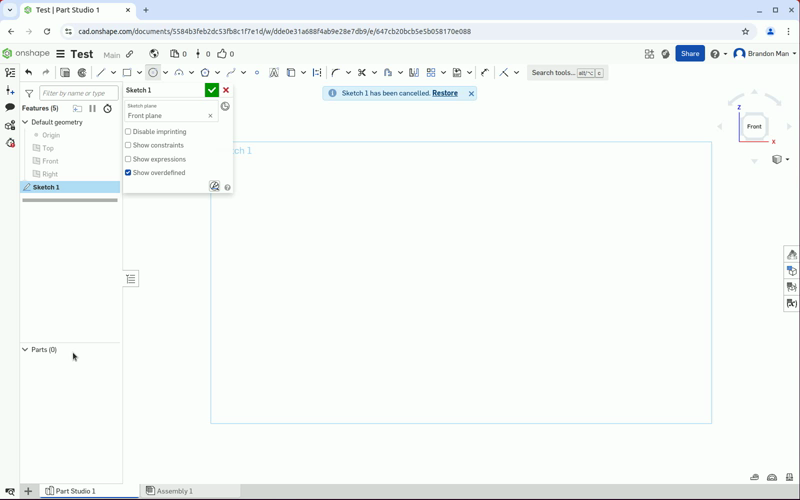
key_down(shift)
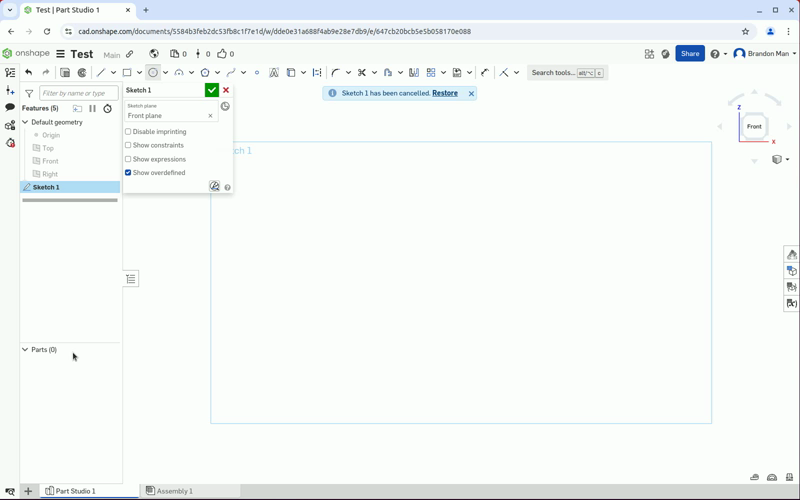
mouse_move(461, 282)
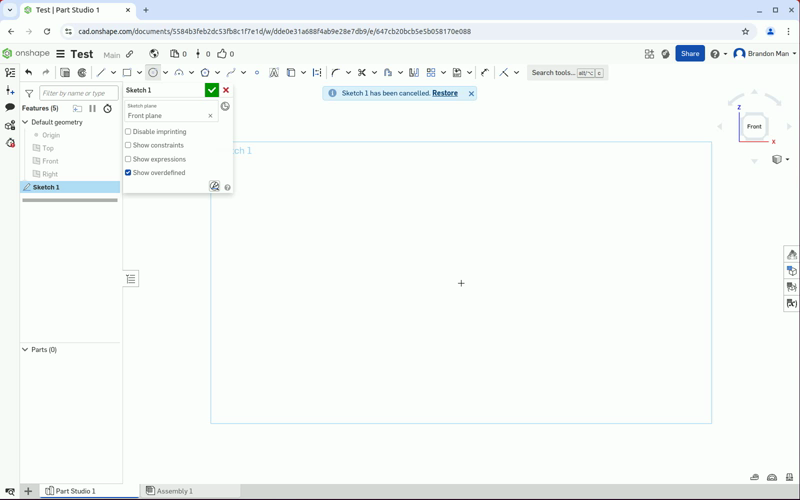
click(461, 282)
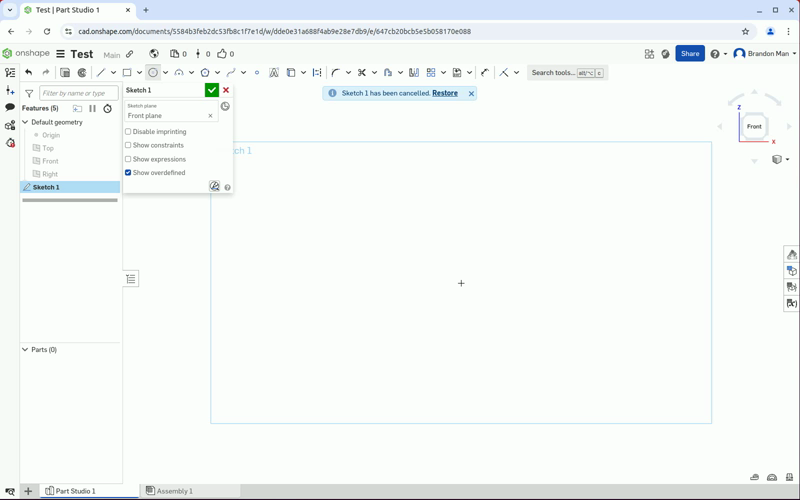
key_up(shift)
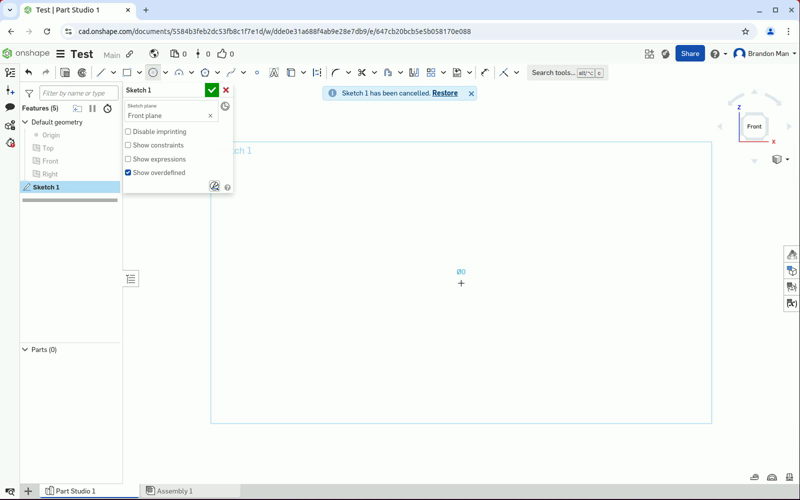
mouse_move(481, 282)
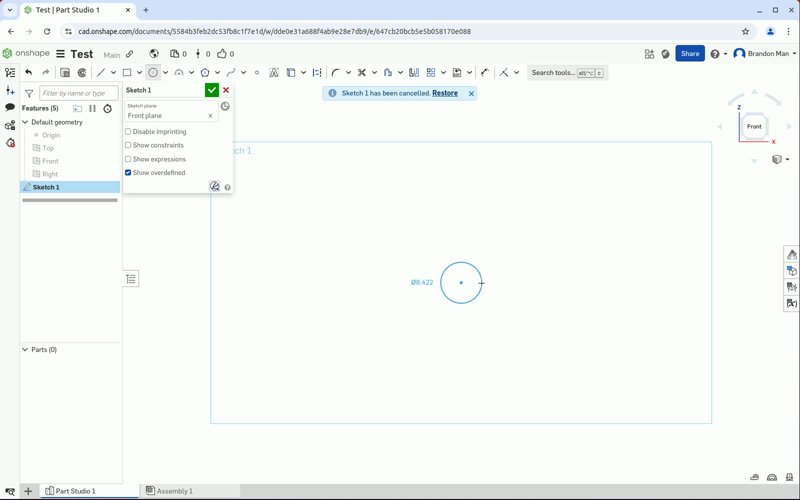
click(481, 282)
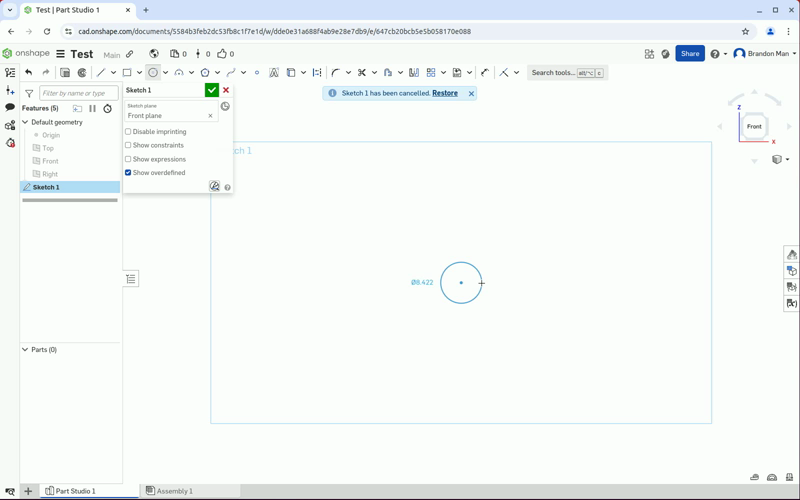
key(esc)
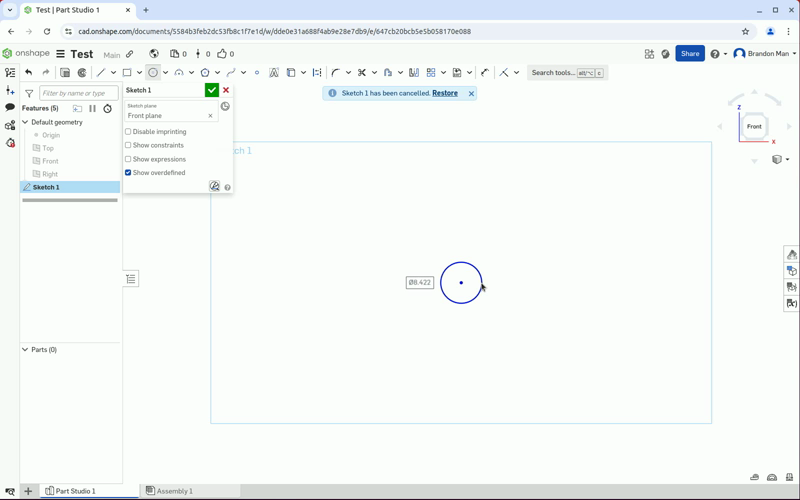
mouse_move(466, 265)
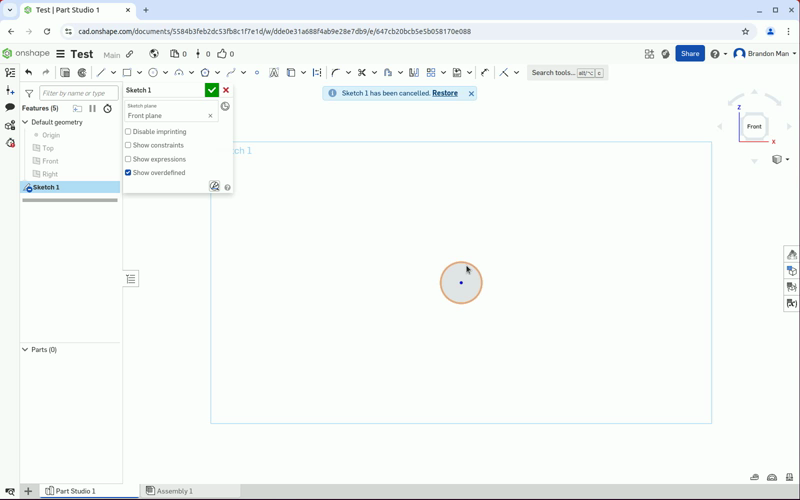
scroll(6)
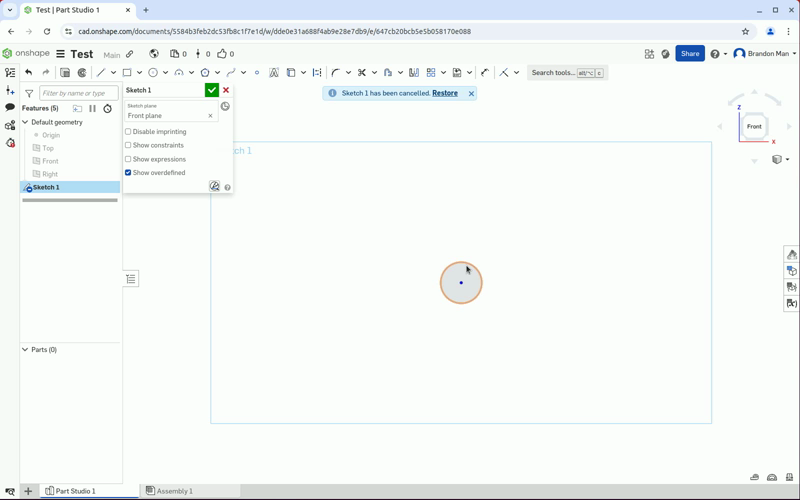
scroll(6)
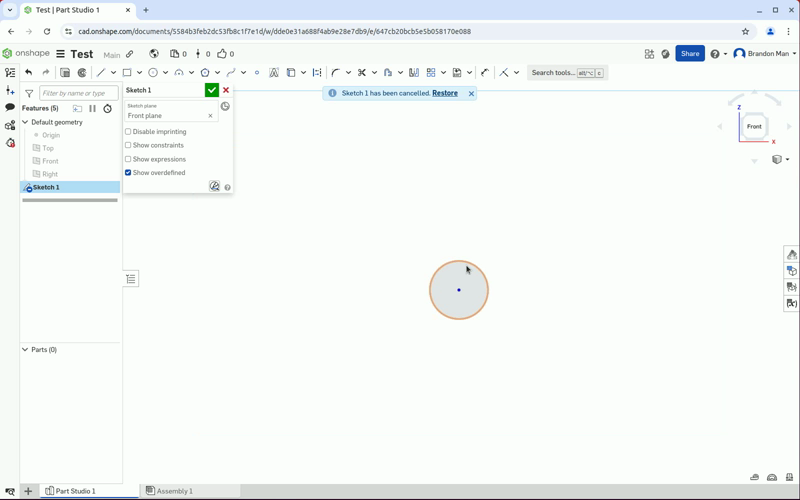
scroll(6)
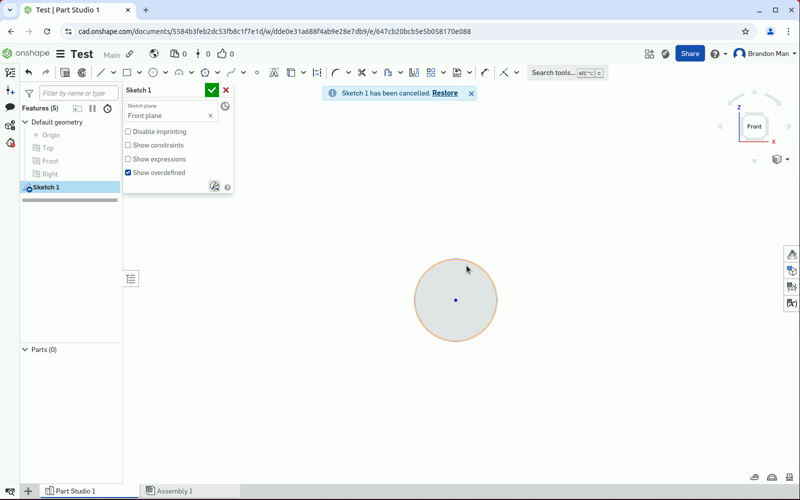
scroll(6)
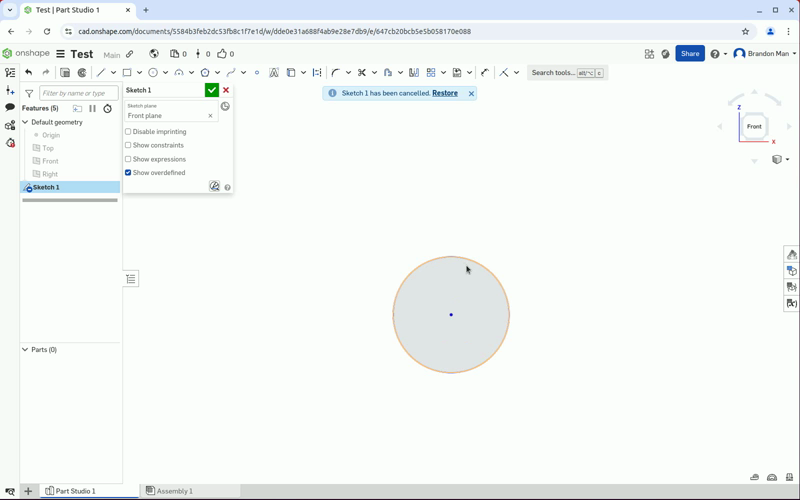
scroll(6)
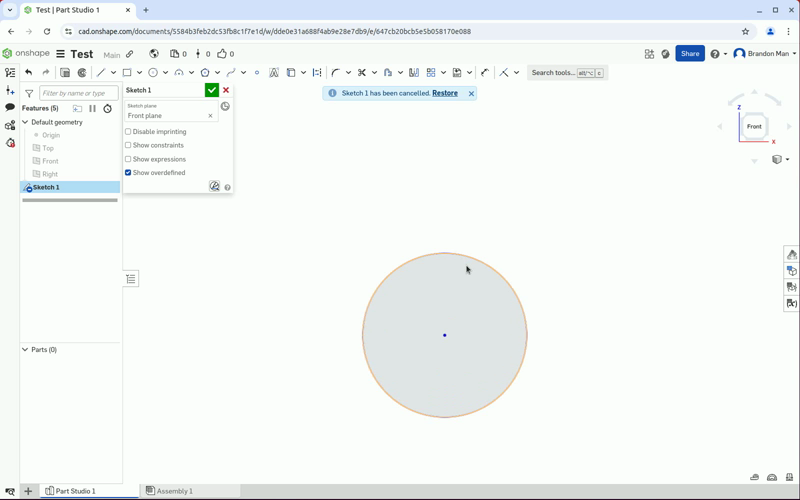
scroll(6)
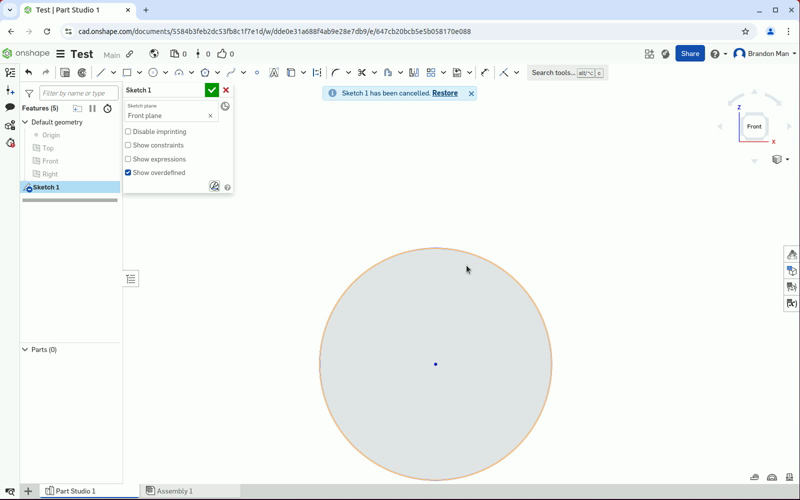
scroll(6)
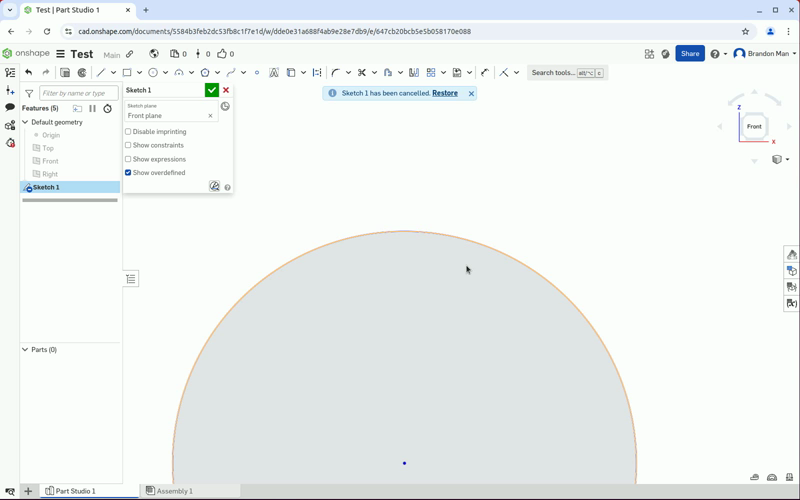
click(466, 265)
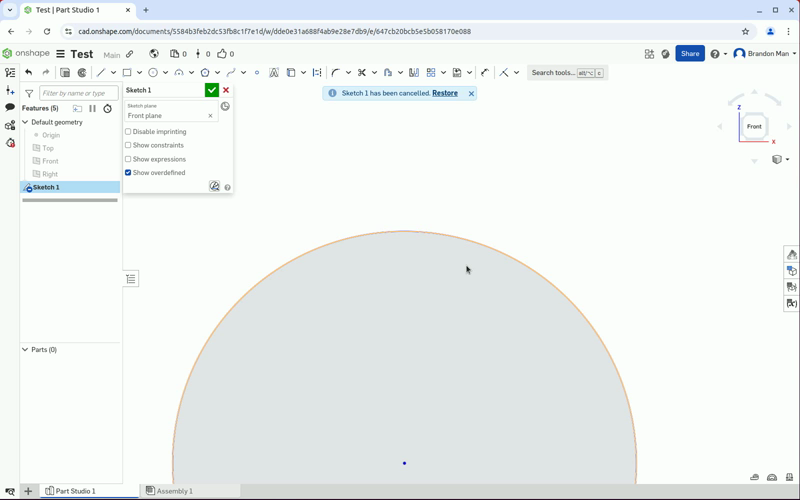
scroll(-6)
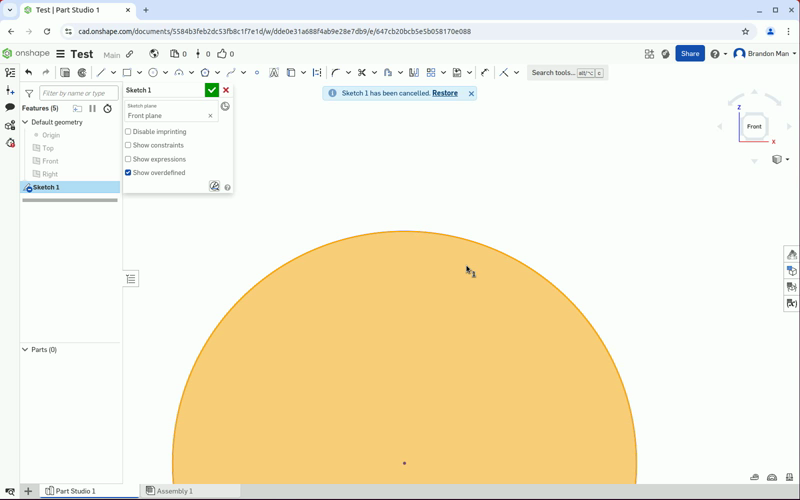
scroll(-6)
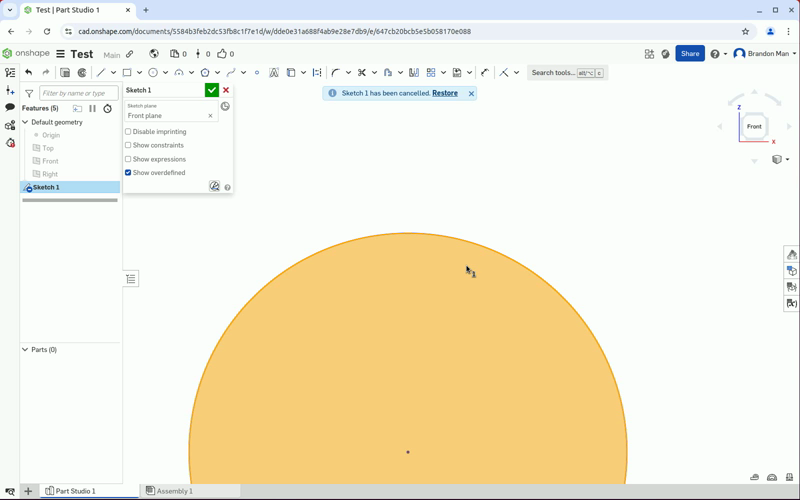
scroll(-6)
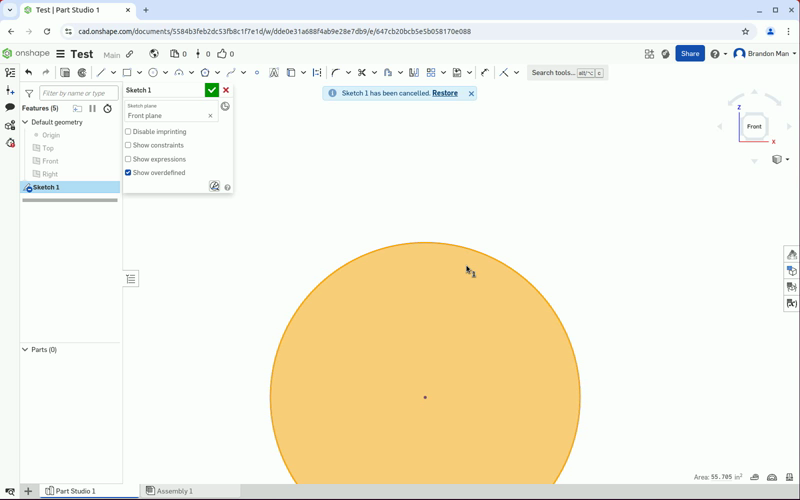
scroll(-6)
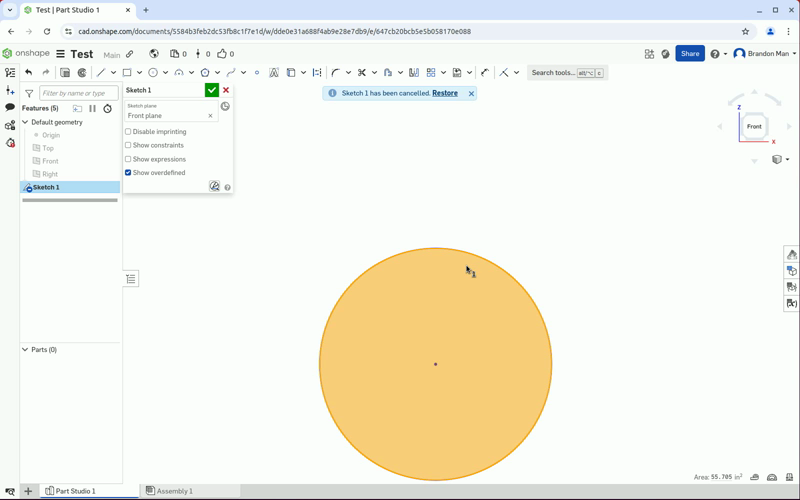
scroll(-6)
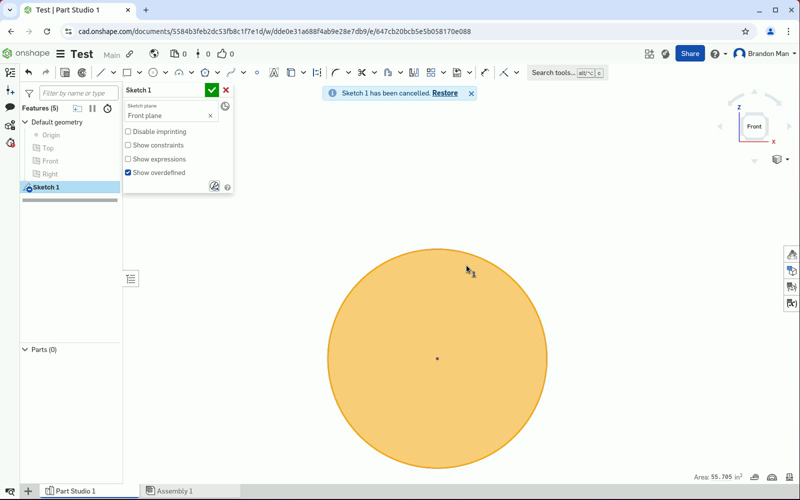
scroll(-6)
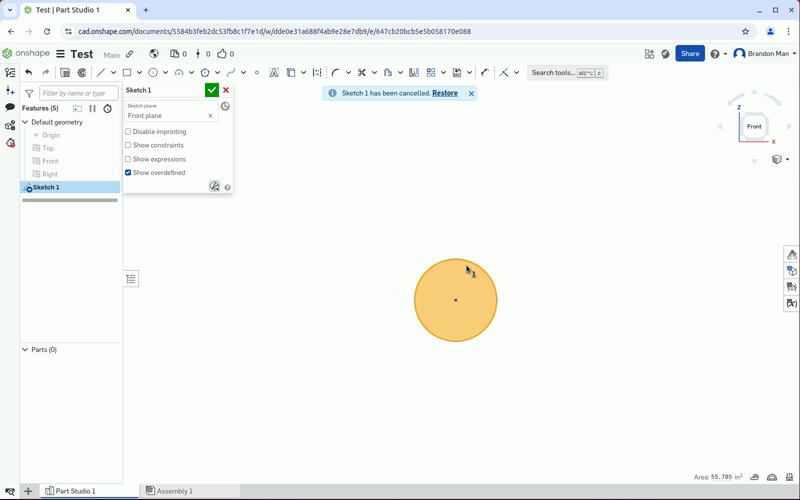
scroll(-6)
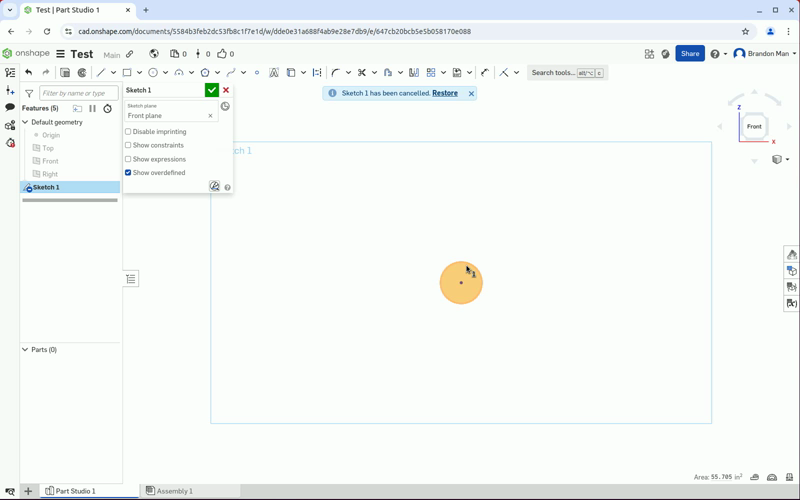
mouse_move(73, 352)
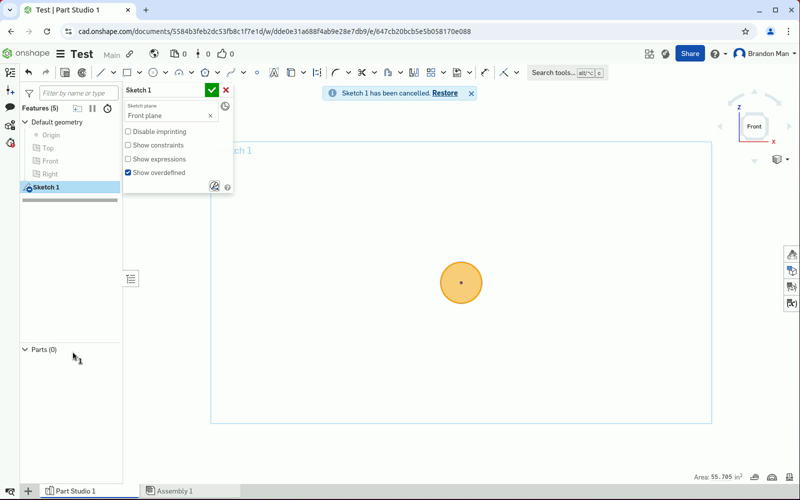
key(shift+y)
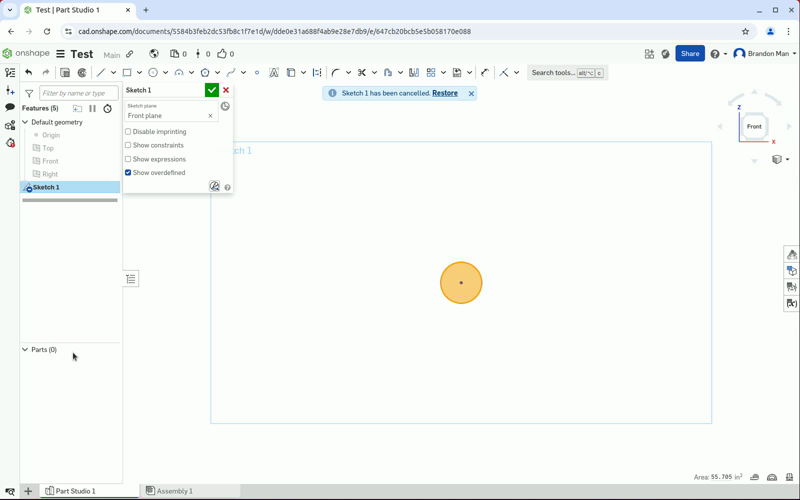
key(shift+e)
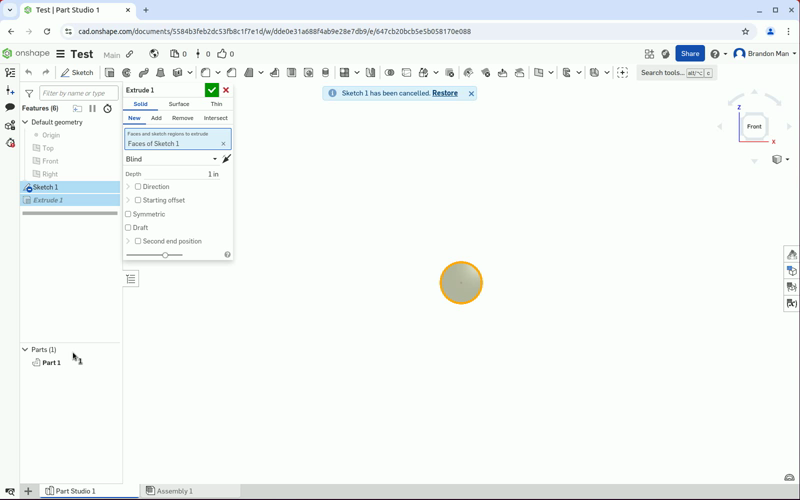
mouse_move(143, 106)
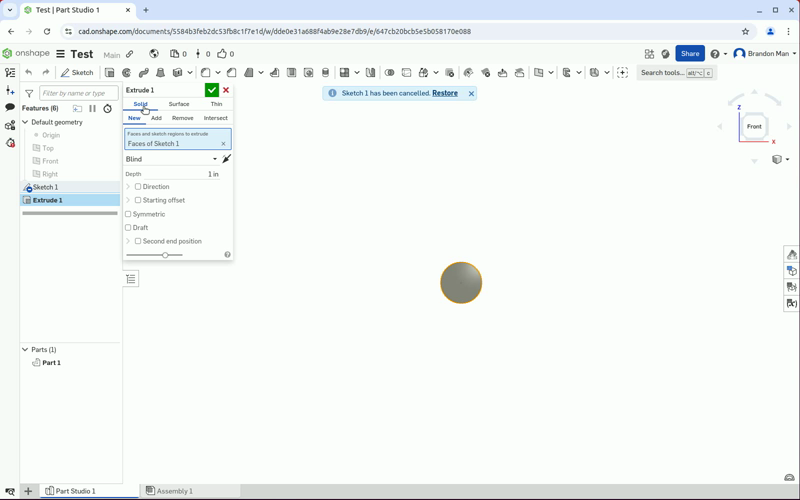
click(143, 106)
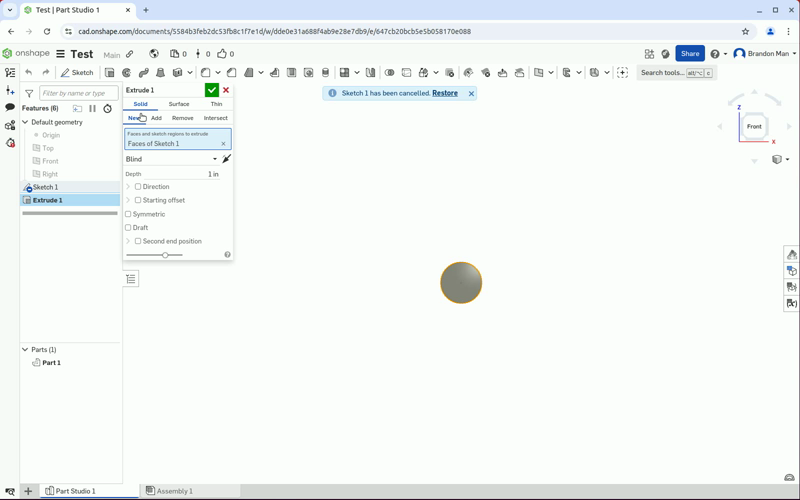
mouse_move(137, 120)
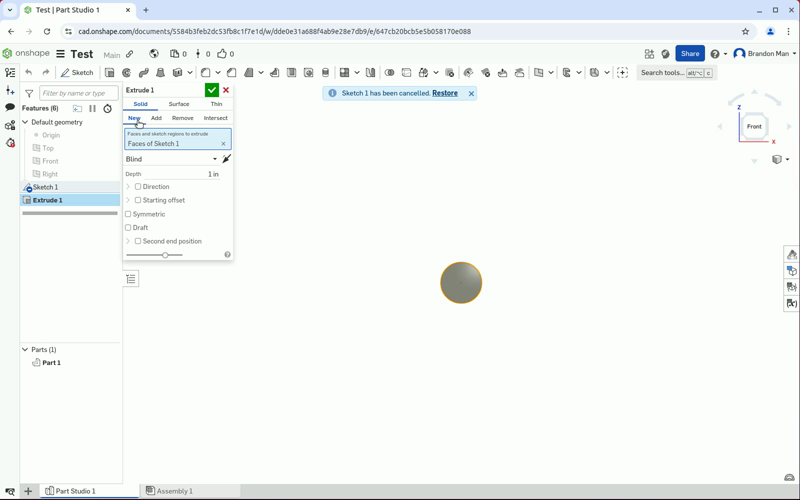
click(137, 120)
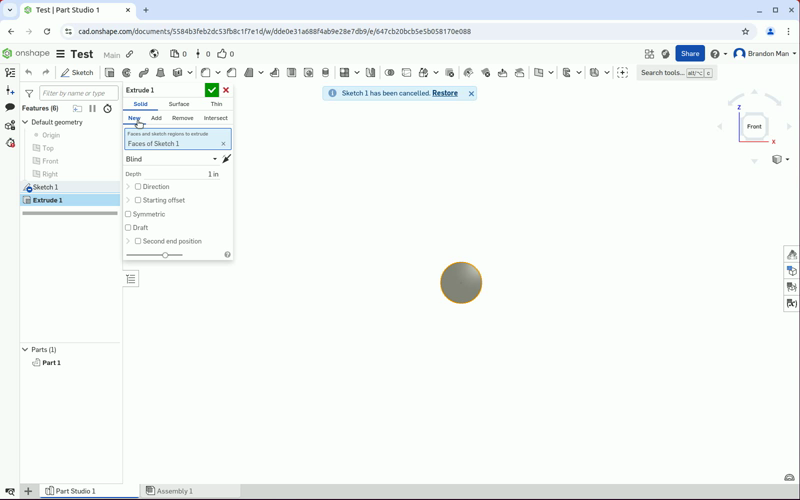
key(tab, 4)
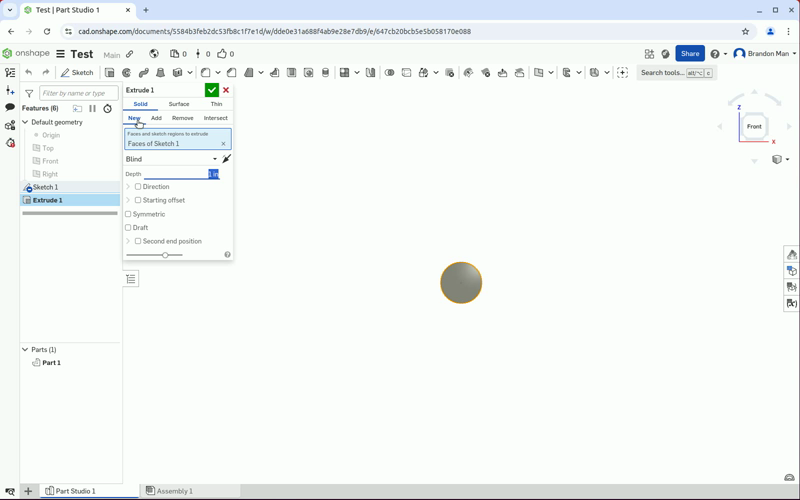
text(23.108)
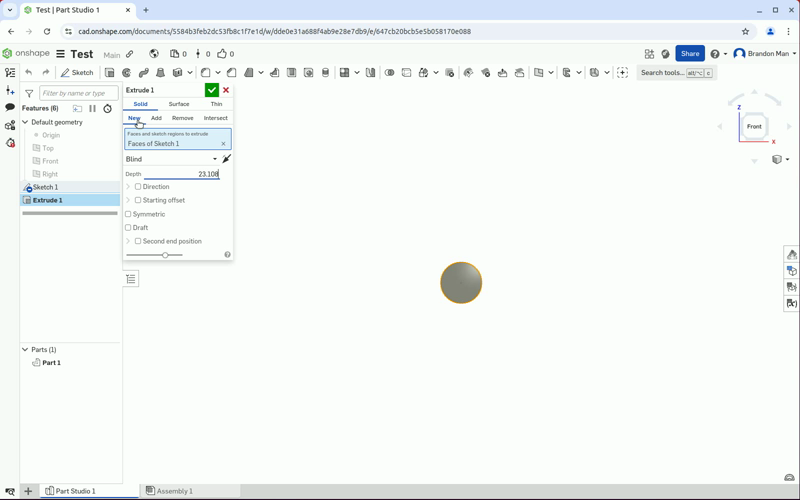
key(enter)
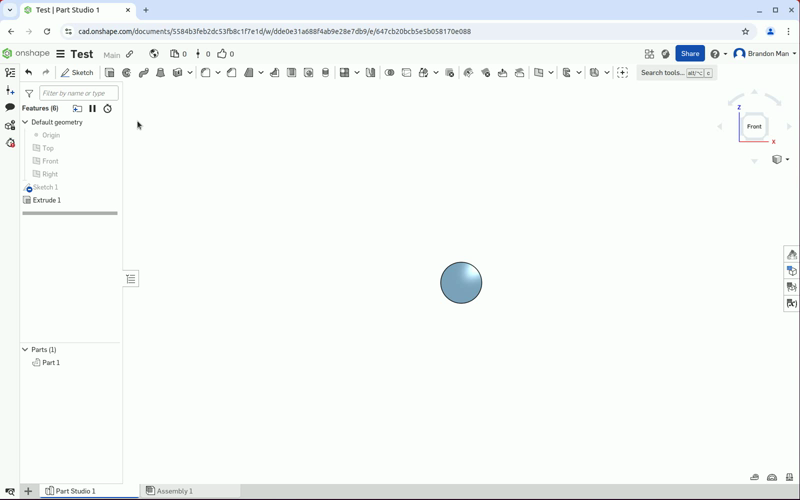
key(shift+h)
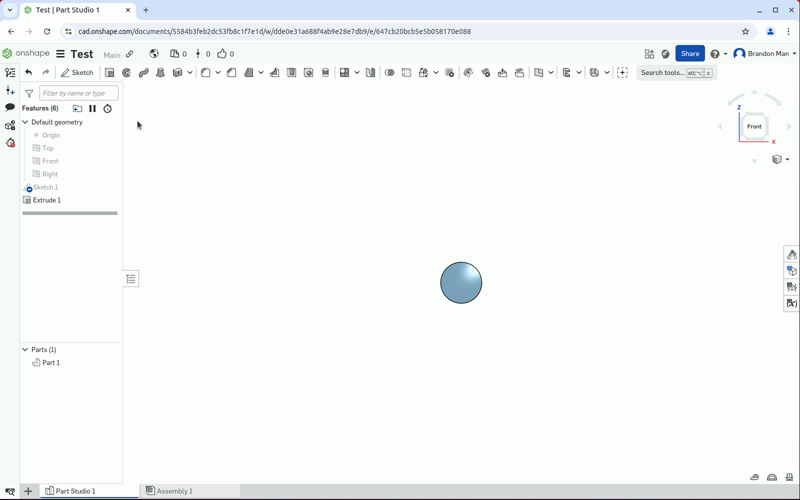
key(shift+h)
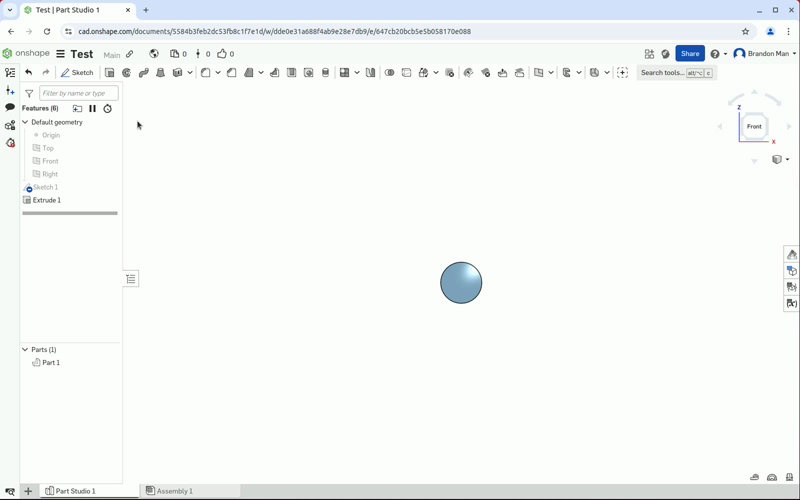
mouse_move(73, 189)
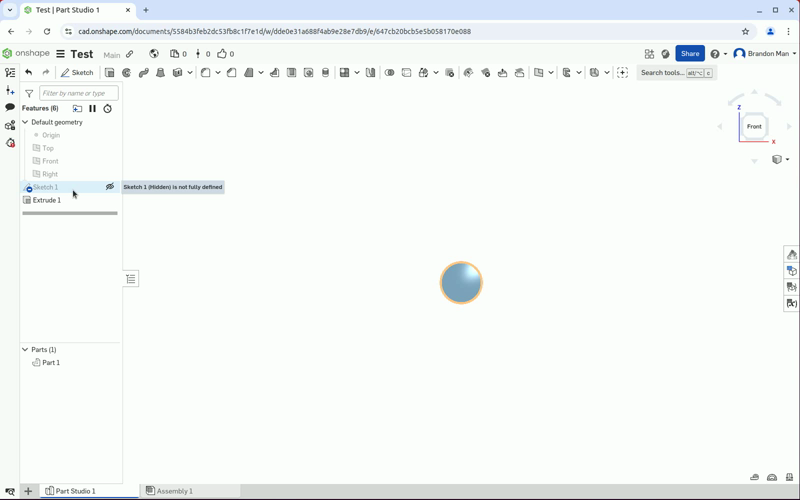
click(73, 189)
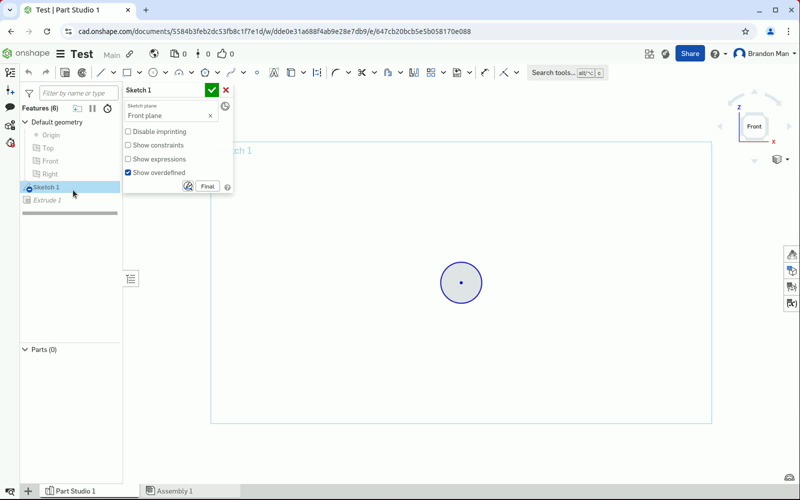
mouse_move(229, 92)
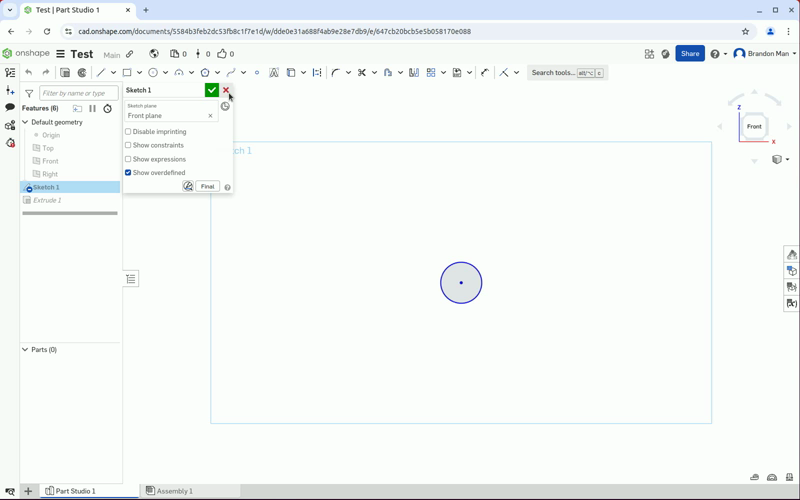
click(229, 92)
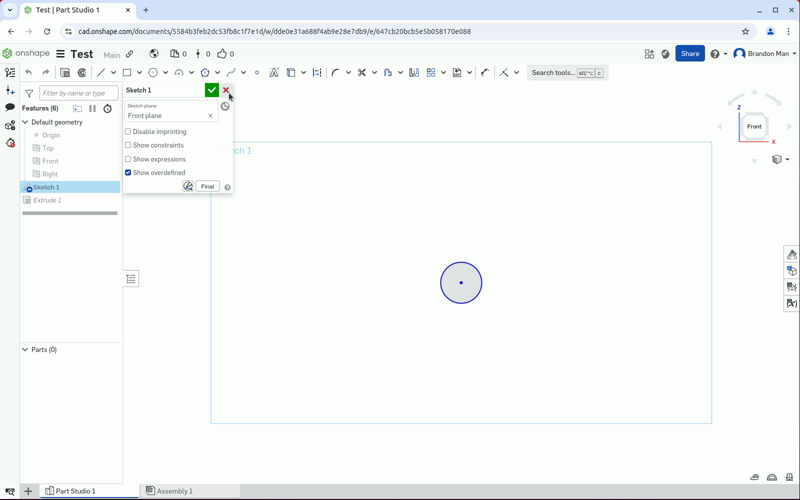
key(shift+s)
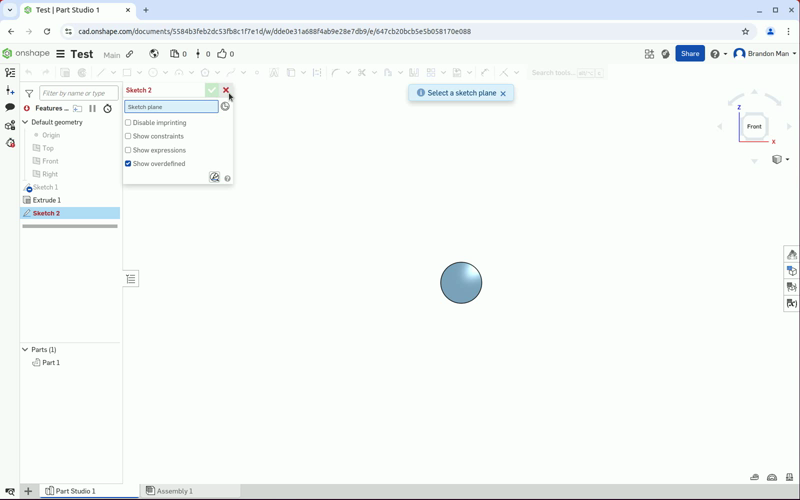
mouse_move(73, 163)
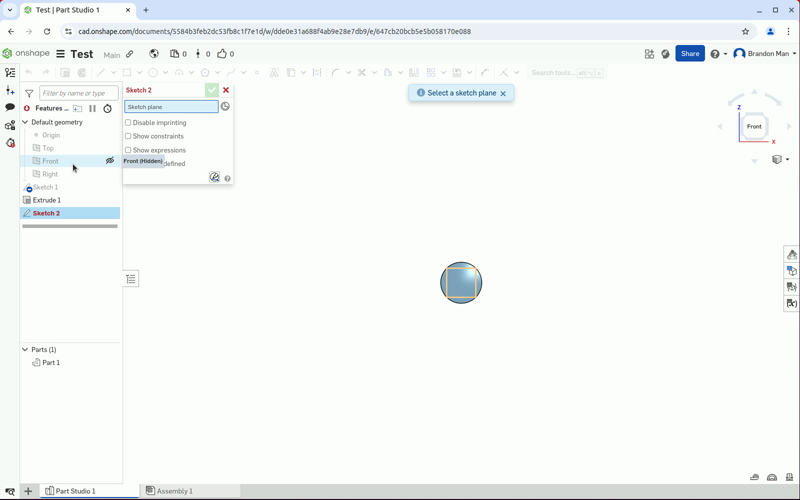
click(73, 163)
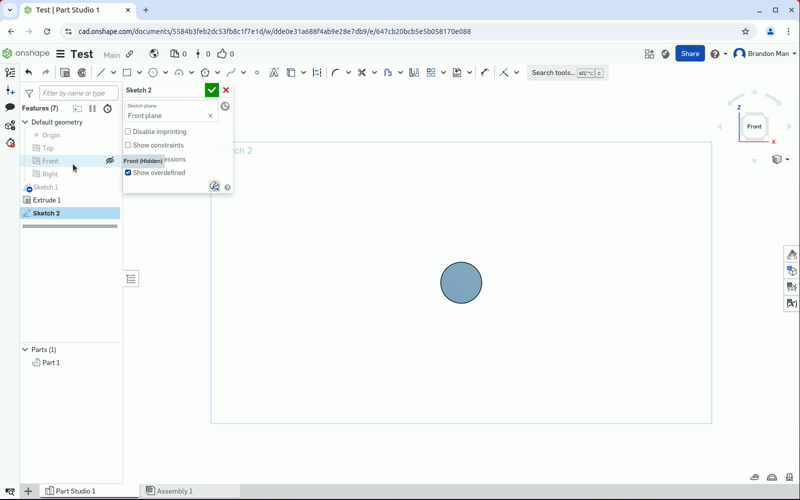
mouse_move(73, 352)
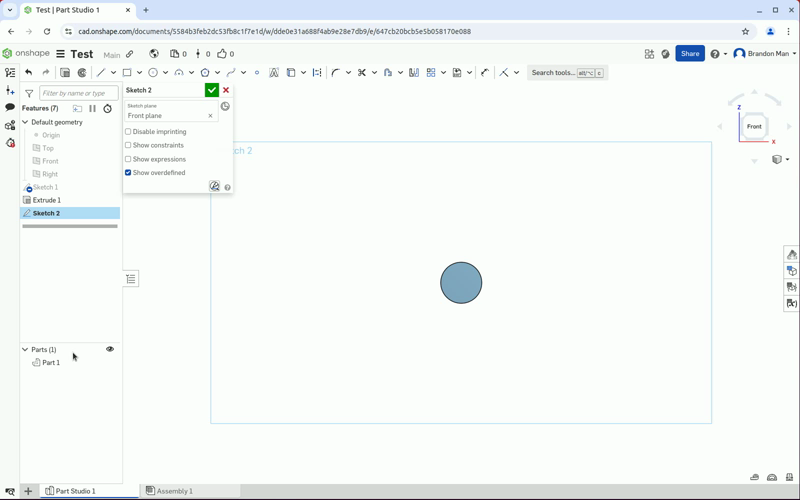
key(y)
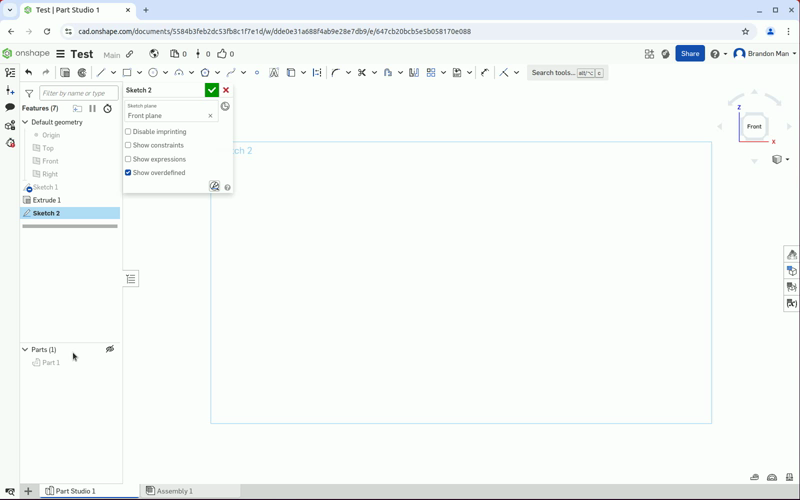
key(c)
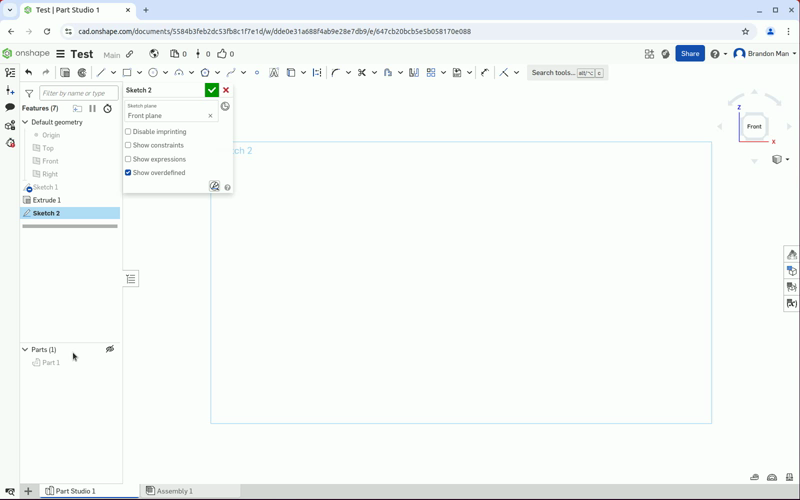
key_down(shift)
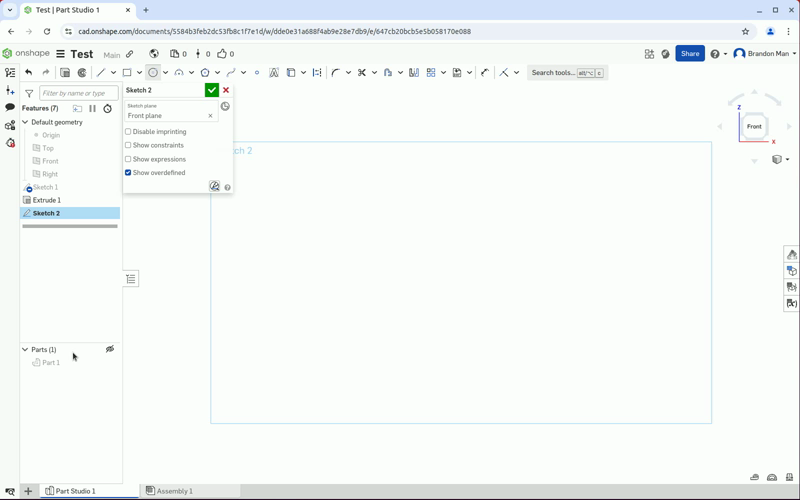
mouse_move(461, 282)
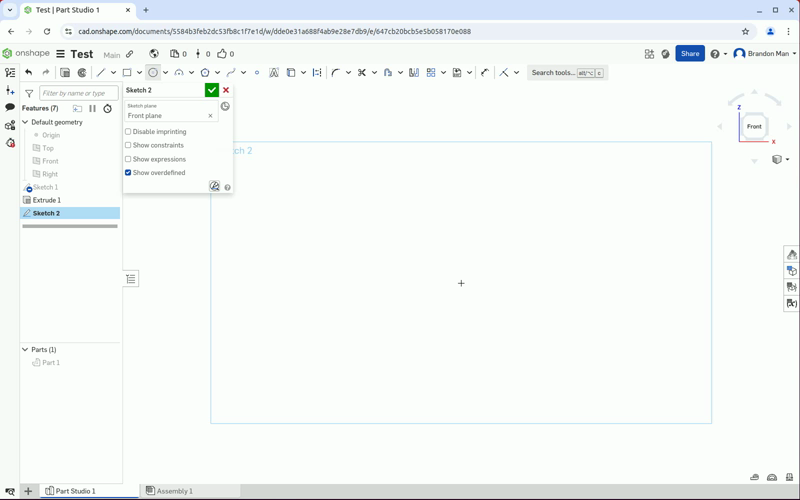
click(461, 282)
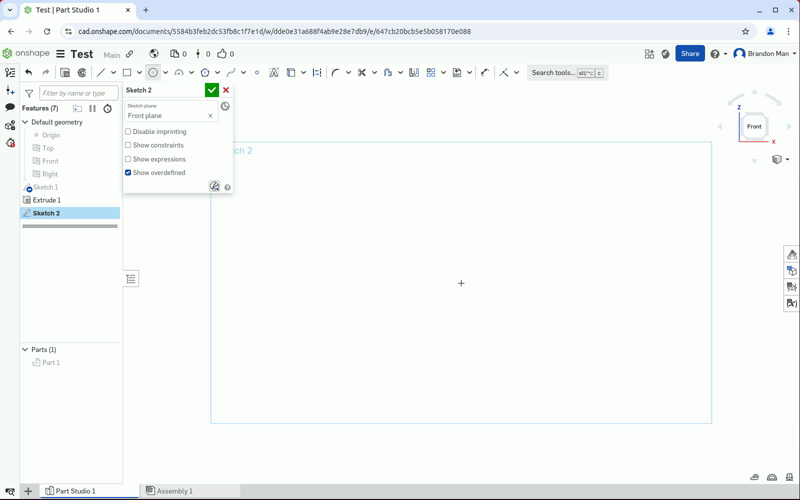
key_up(shift)
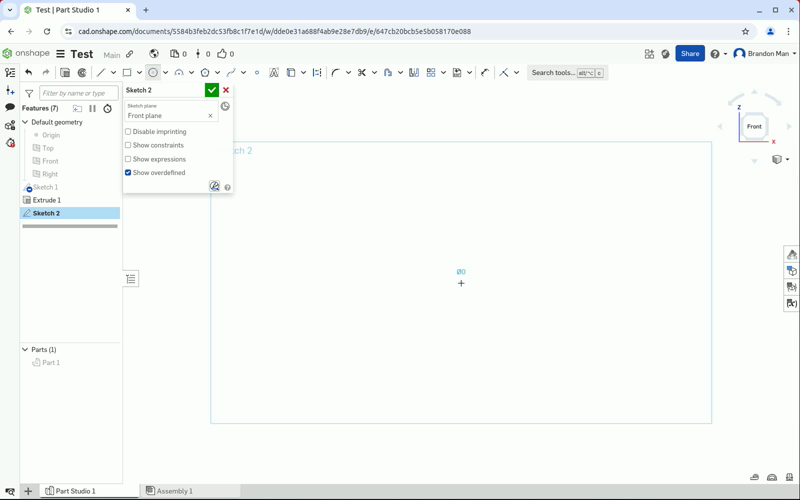
mouse_move(481, 282)
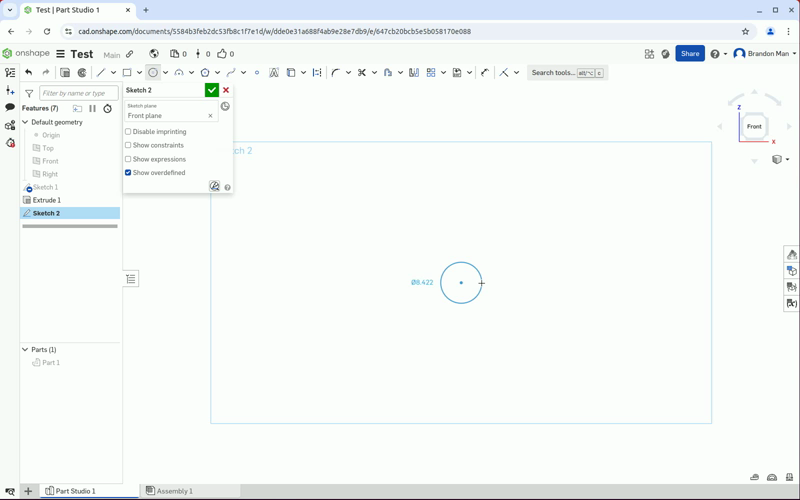
click(481, 282)
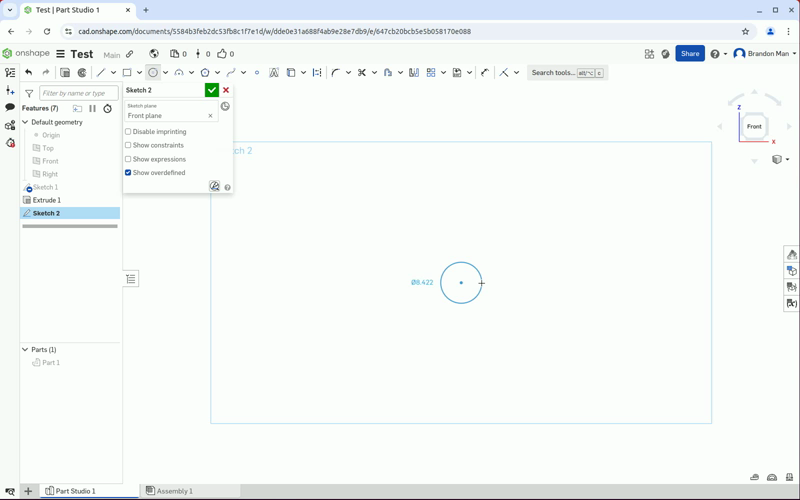
key(esc)
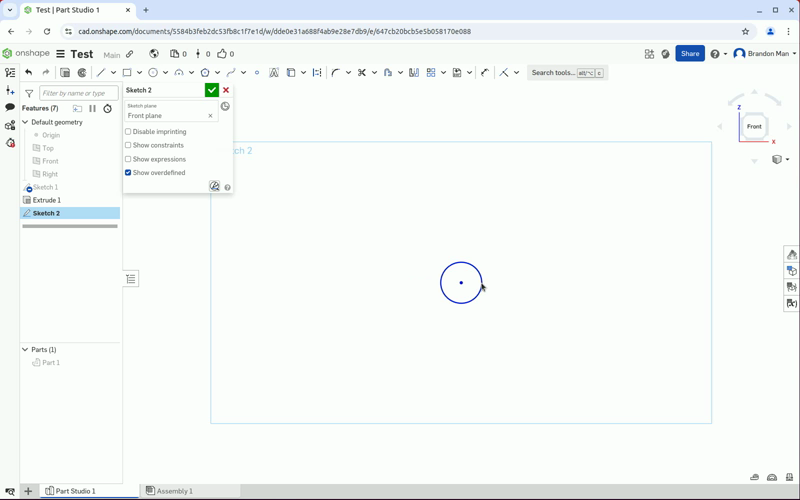
mouse_move(444, 283)
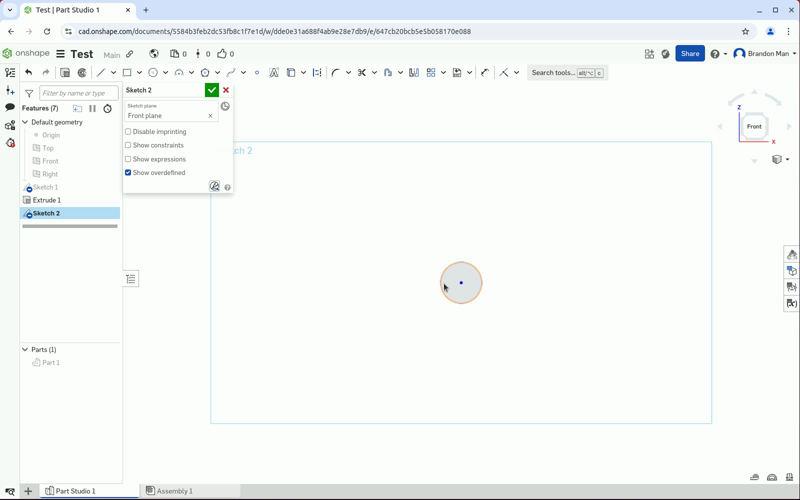
scroll(6)
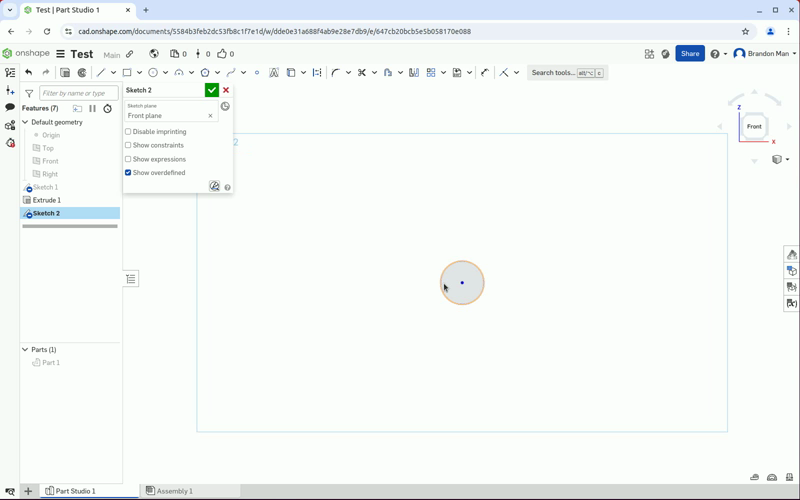
scroll(6)
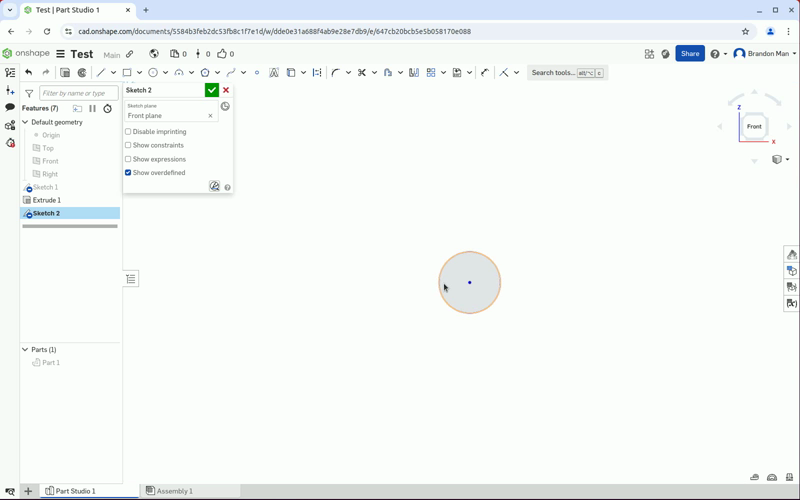
scroll(6)
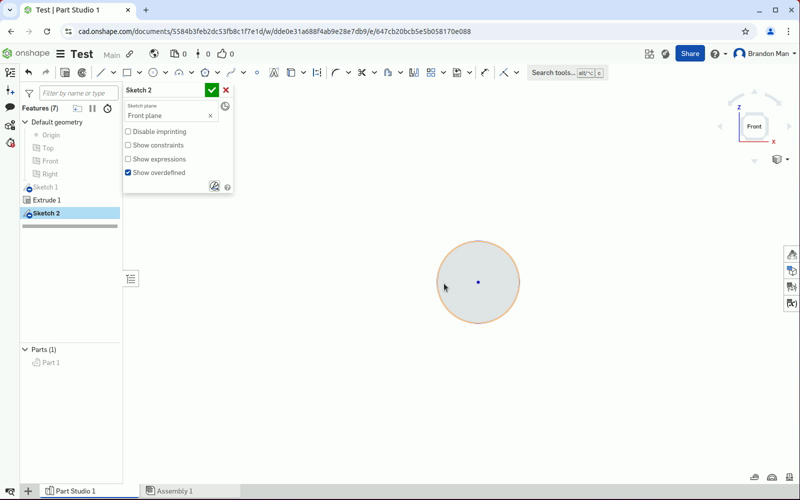
scroll(6)
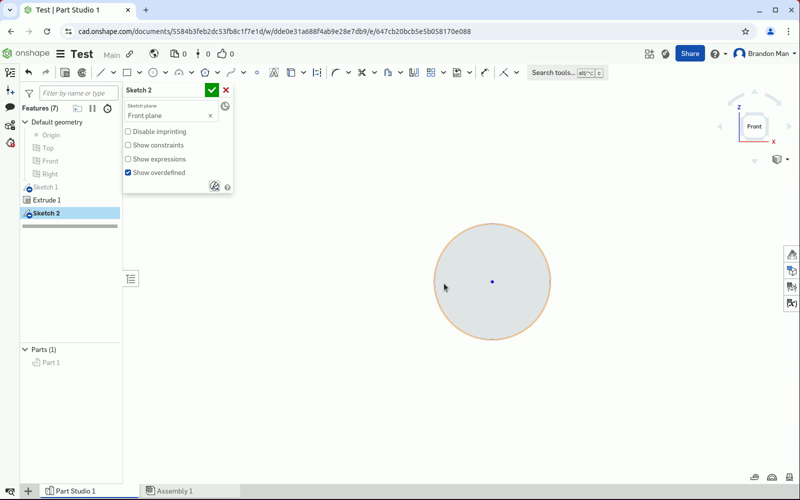
scroll(6)
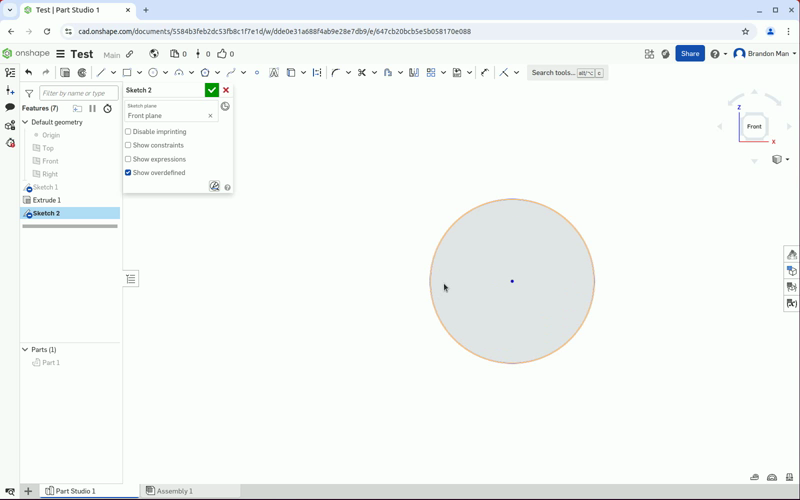
scroll(6)
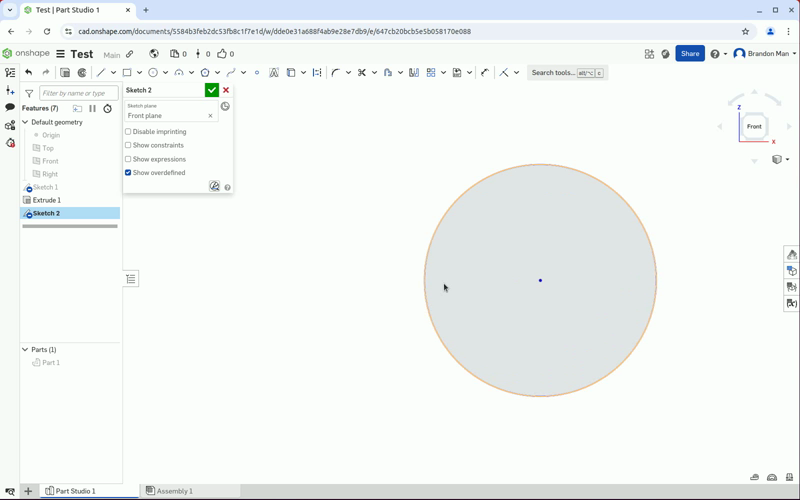
scroll(6)
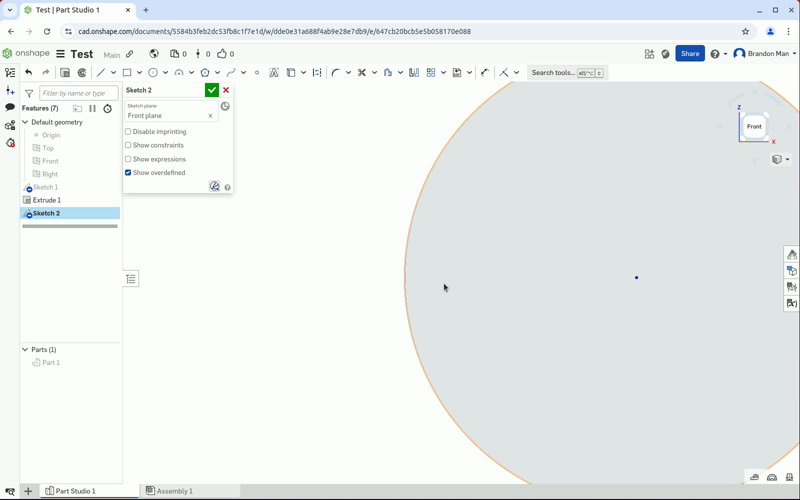
click(444, 283)
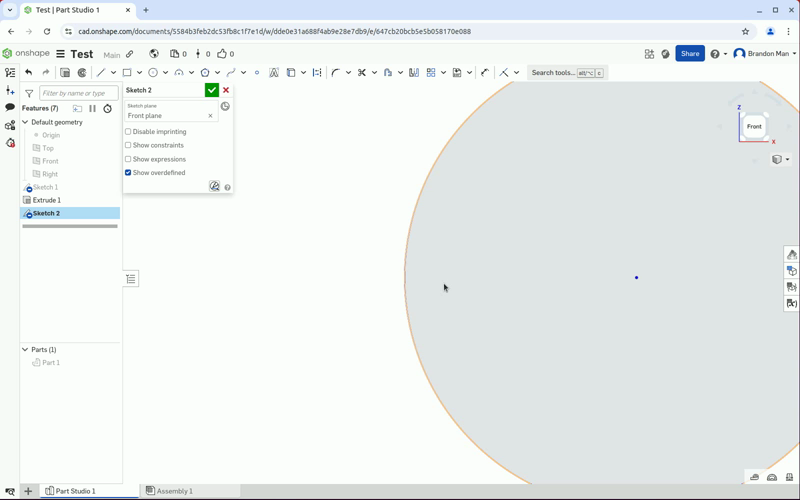
scroll(-6)
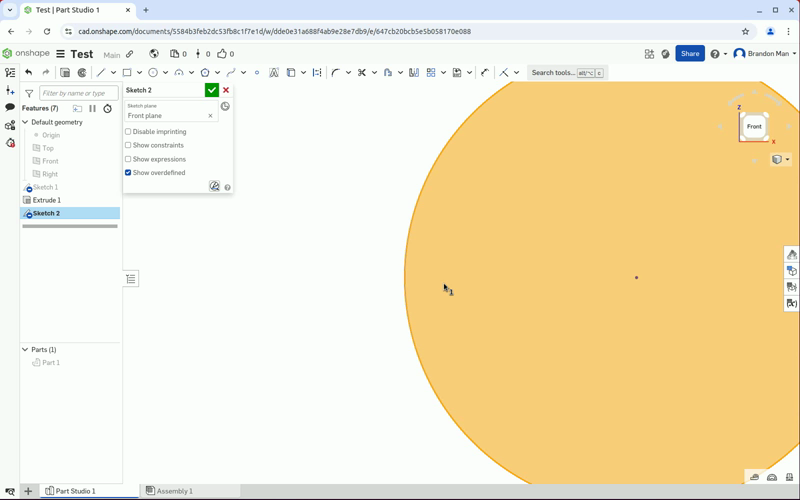
scroll(-6)
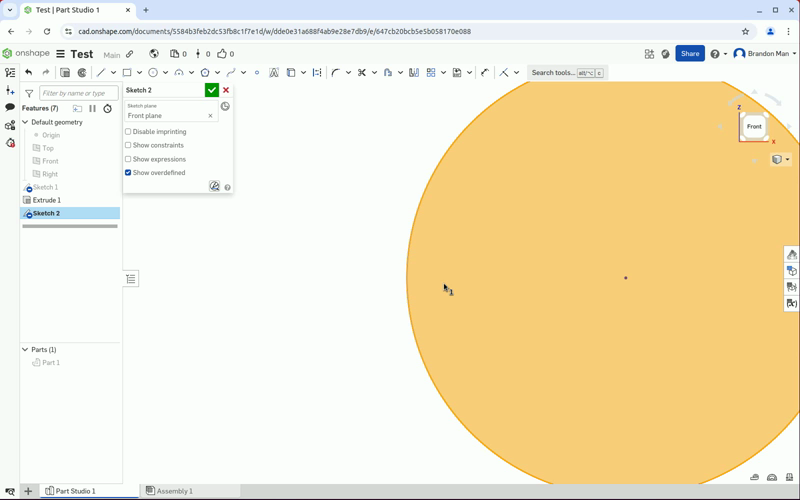
scroll(-6)
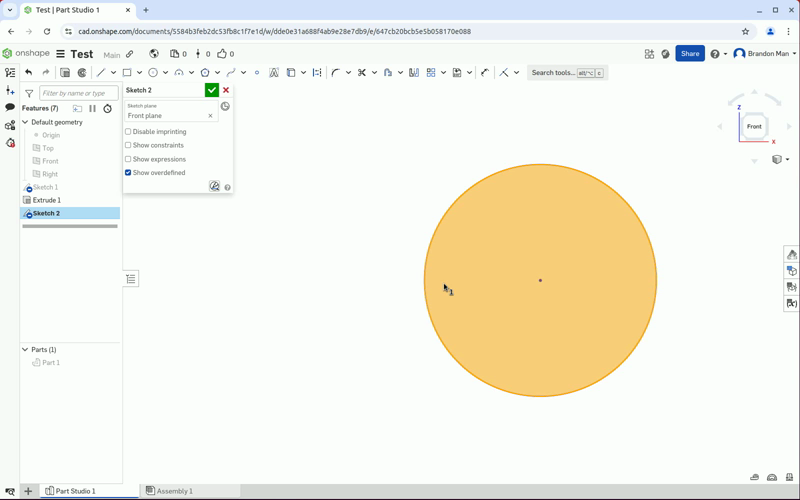
scroll(-6)
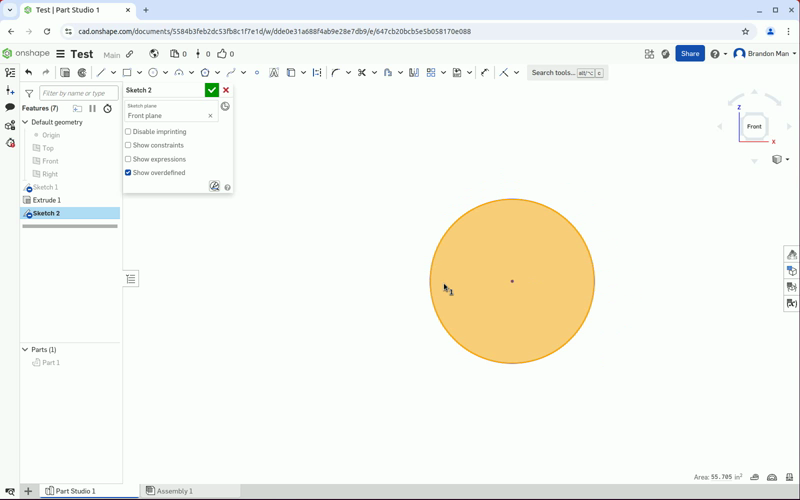
scroll(-6)
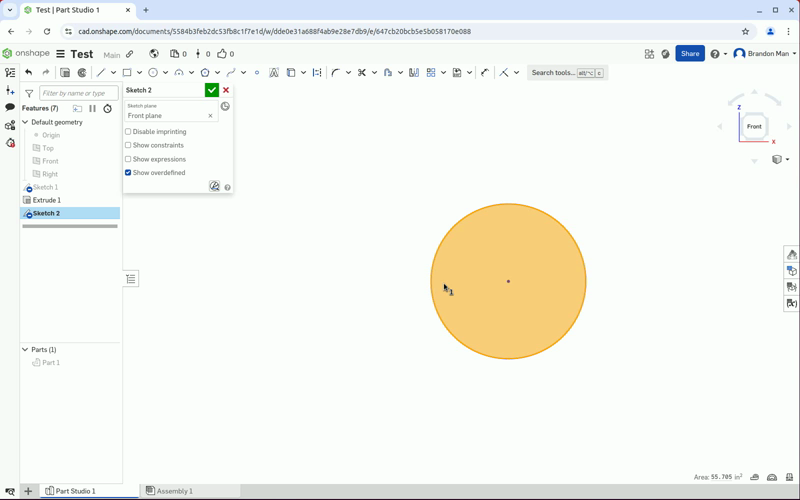
scroll(-6)
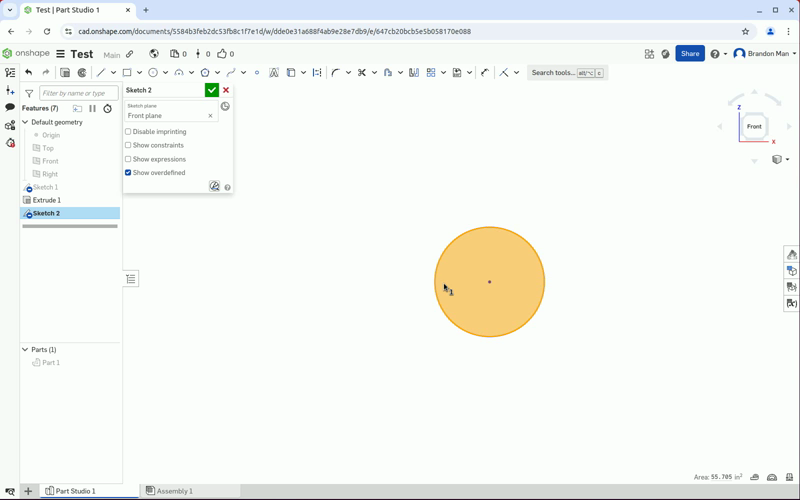
scroll(-6)
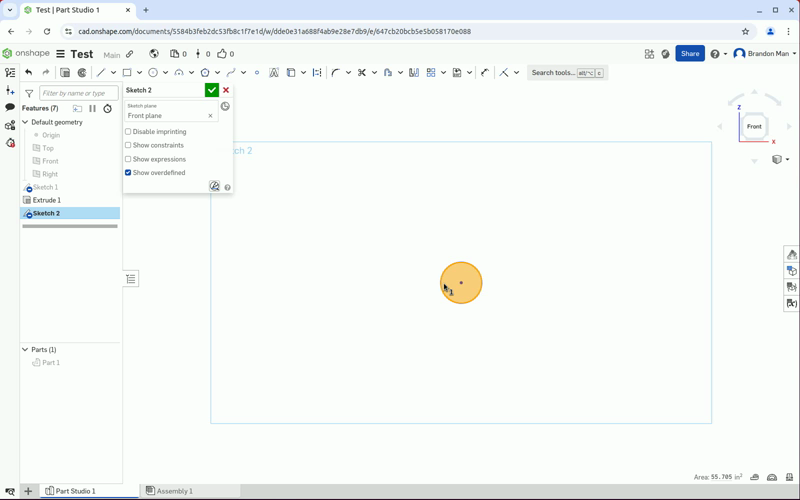
mouse_move(73, 352)
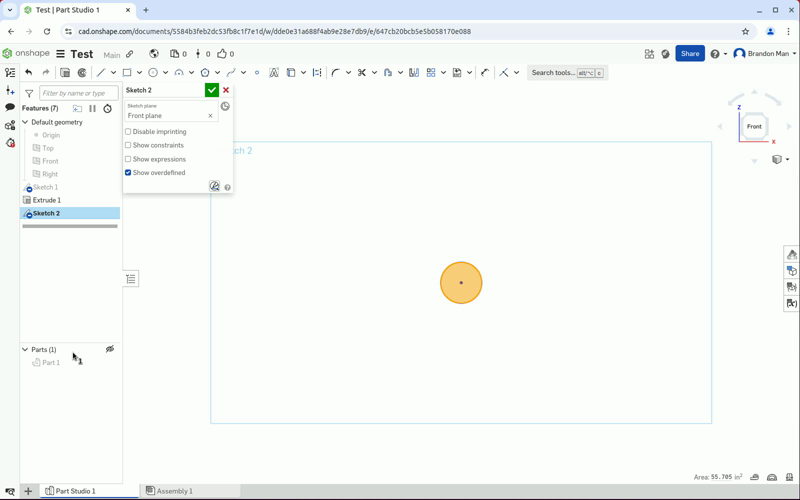
key(shift+y)
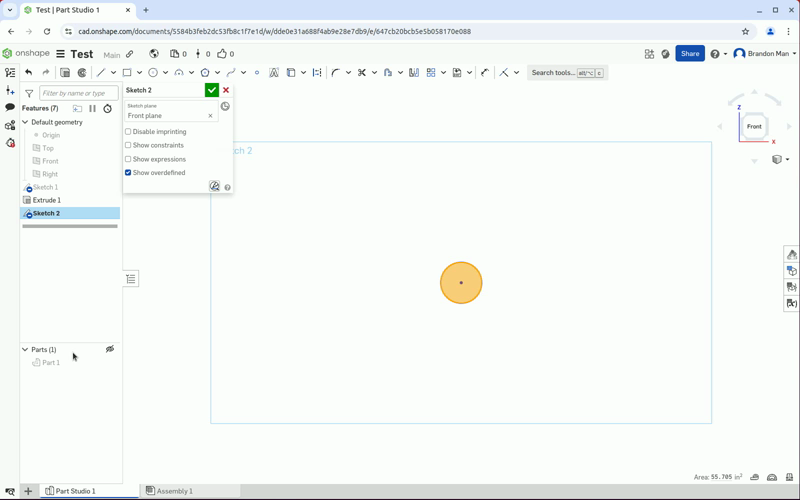
key(shift+e)
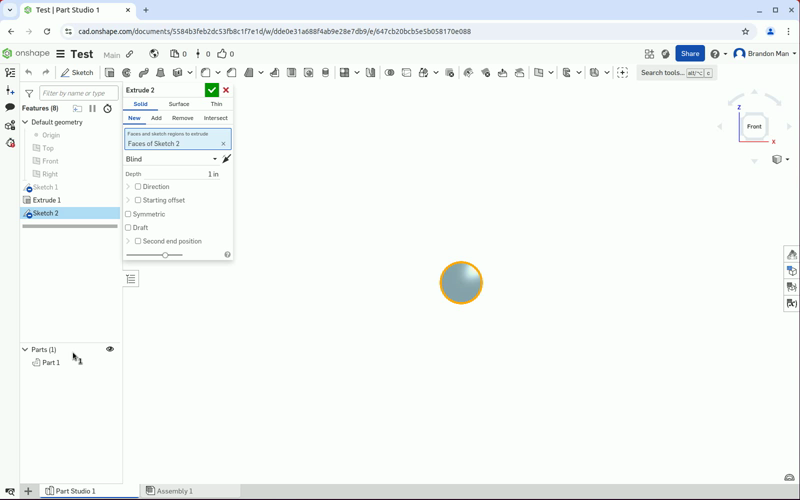
mouse_move(143, 106)
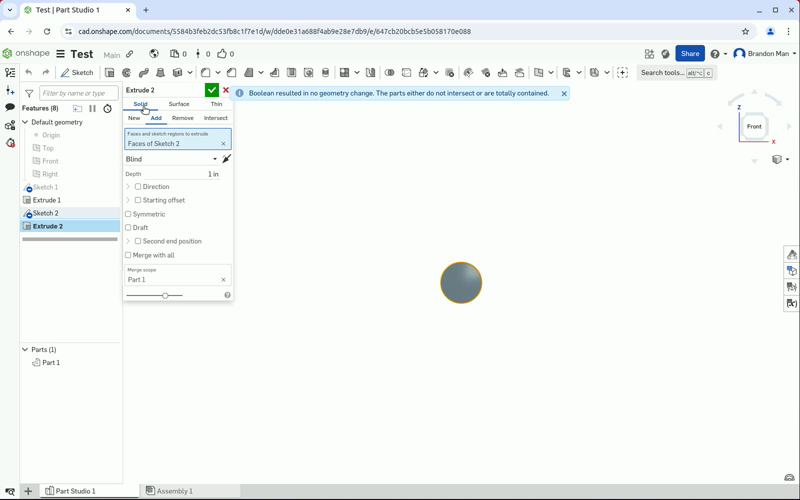
click(143, 106)
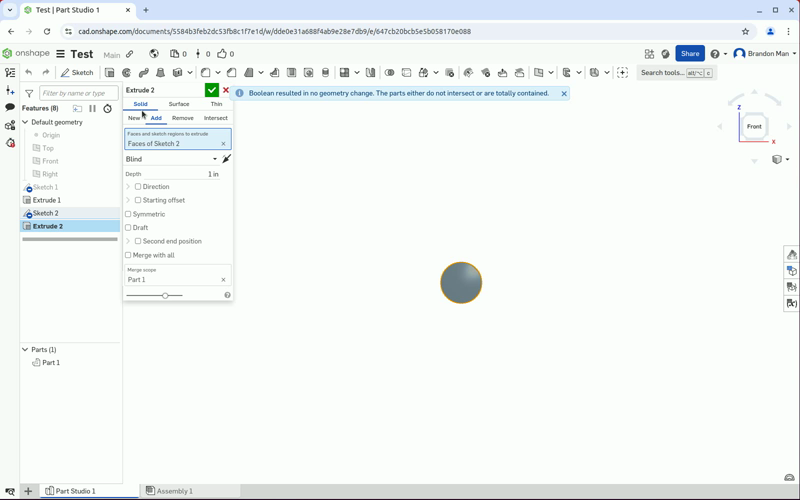
mouse_move(137, 120)
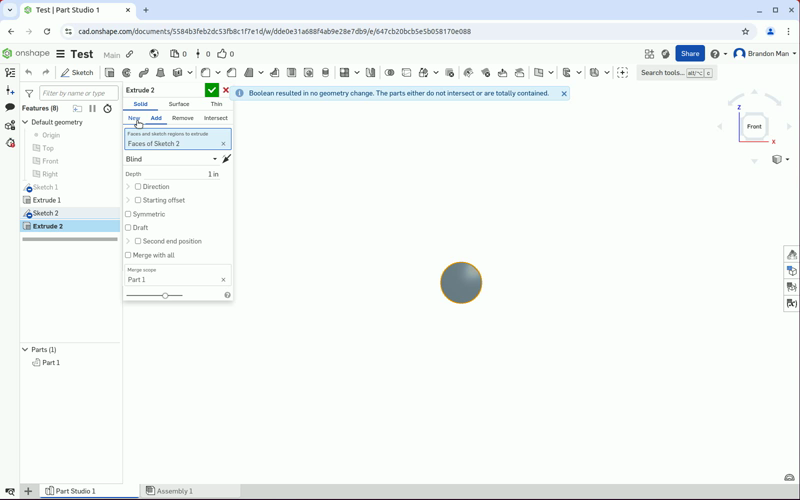
click(137, 120)
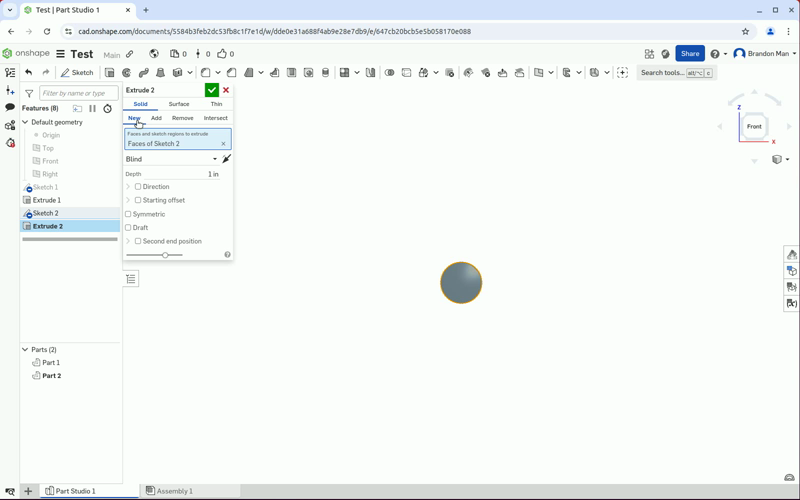
key(tab, 4)
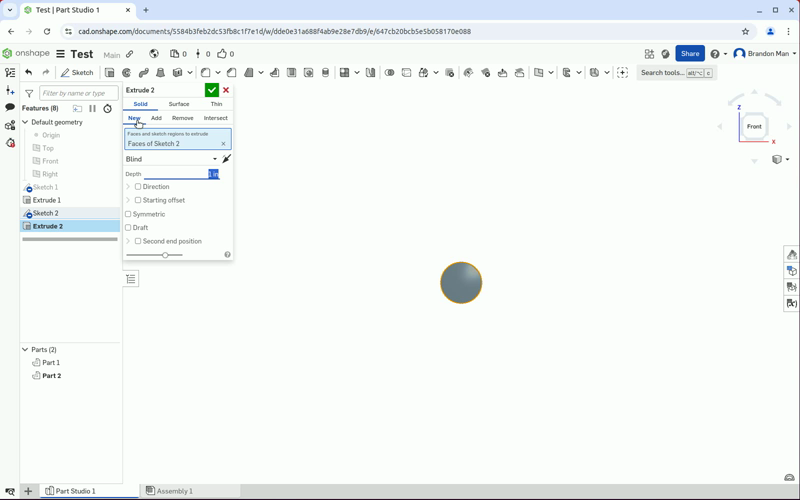
text(-23.108)
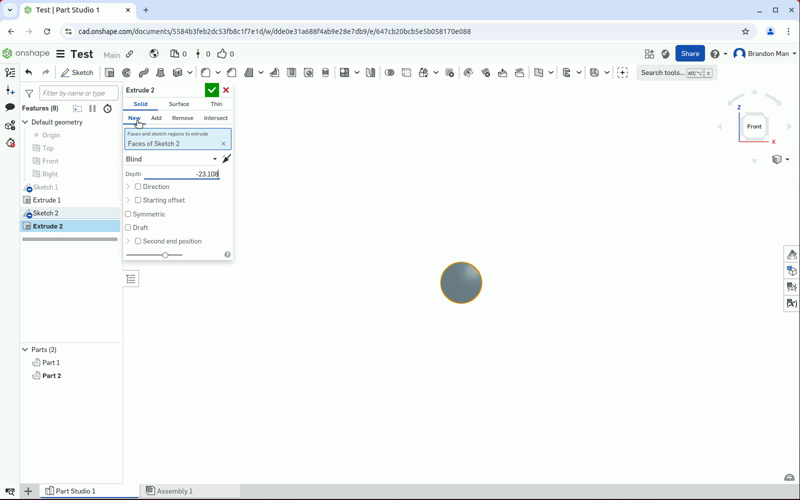
key(enter)
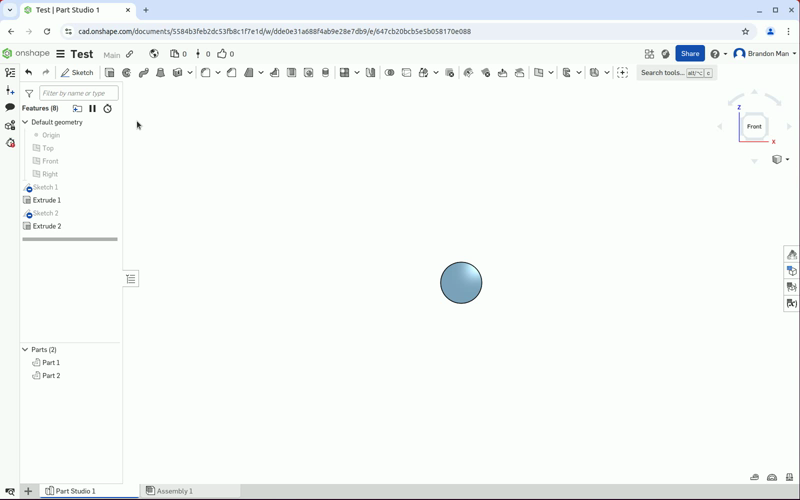
key(shift+h)
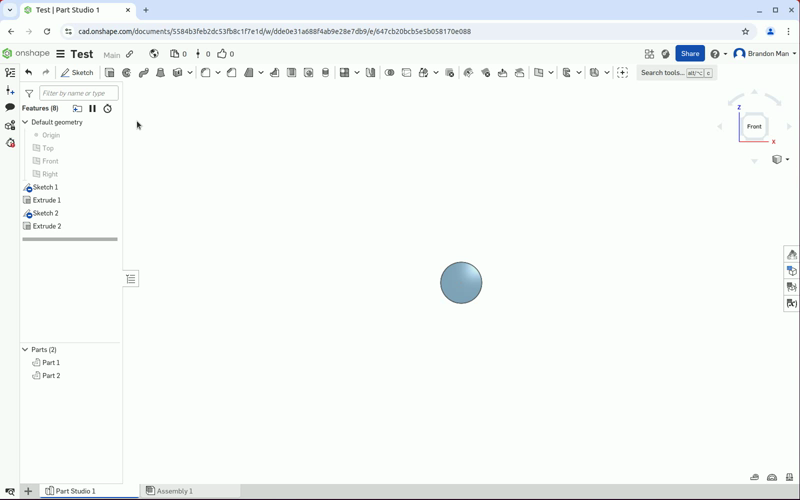
key(shift+h)
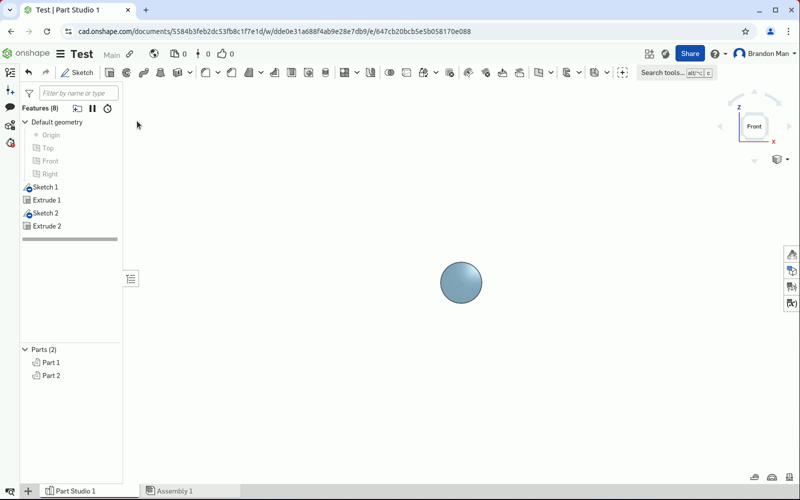
key(shift+7)
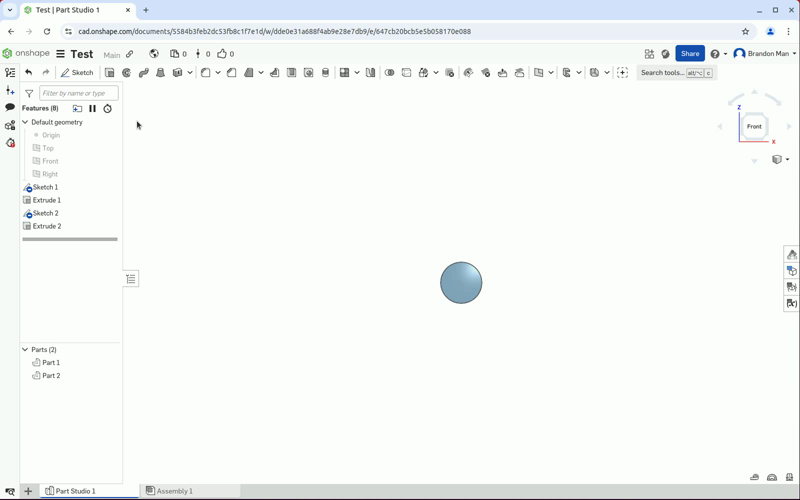
key(left, 2)
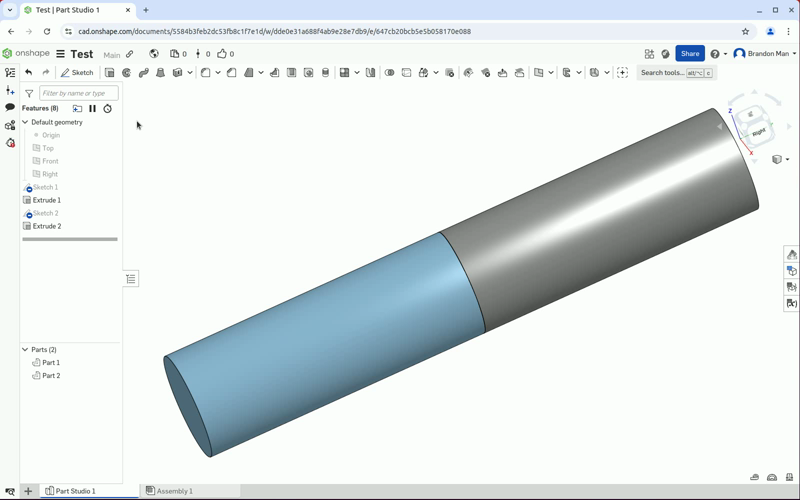
key(down, 2)
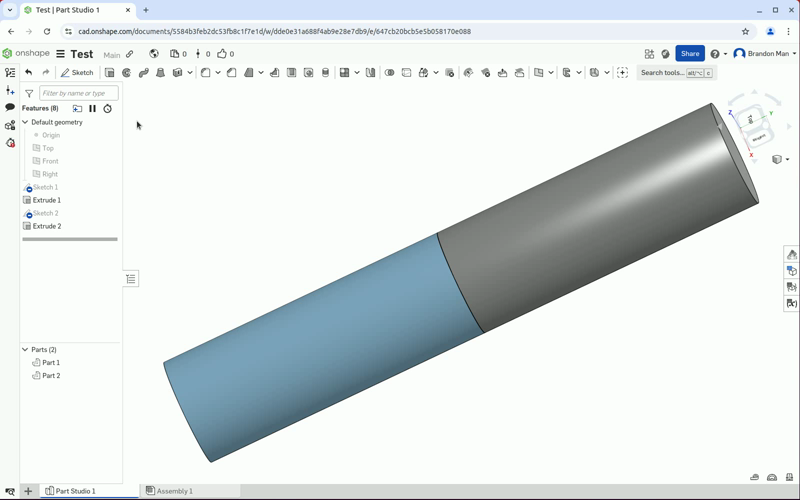
key(up, 2)
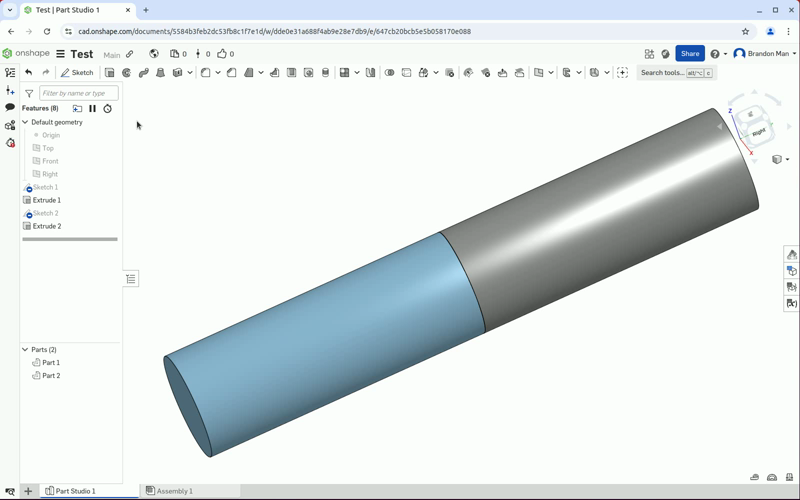
key(right, 2)
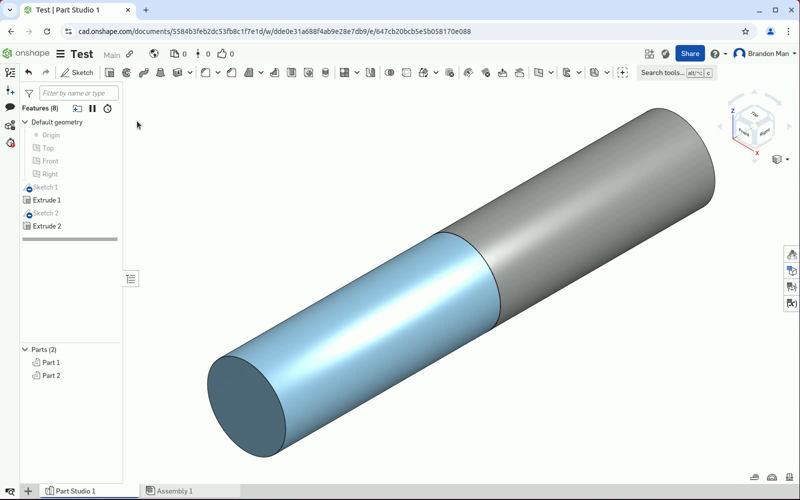
mouse_move(73, 189)
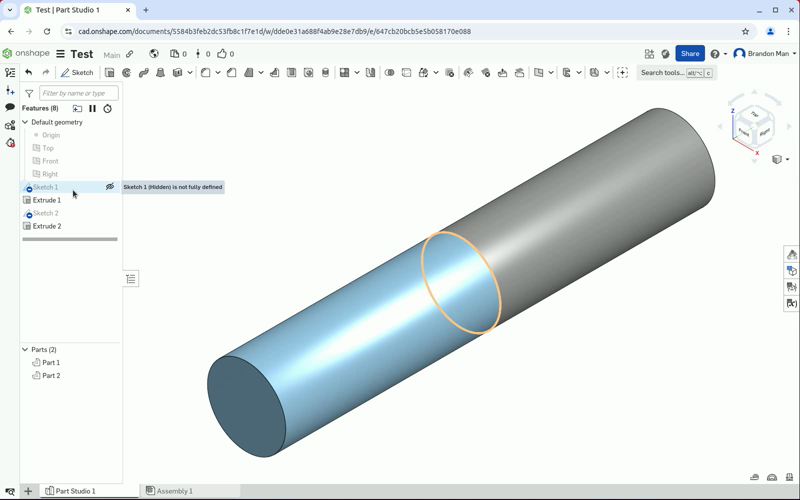
click(73, 189)